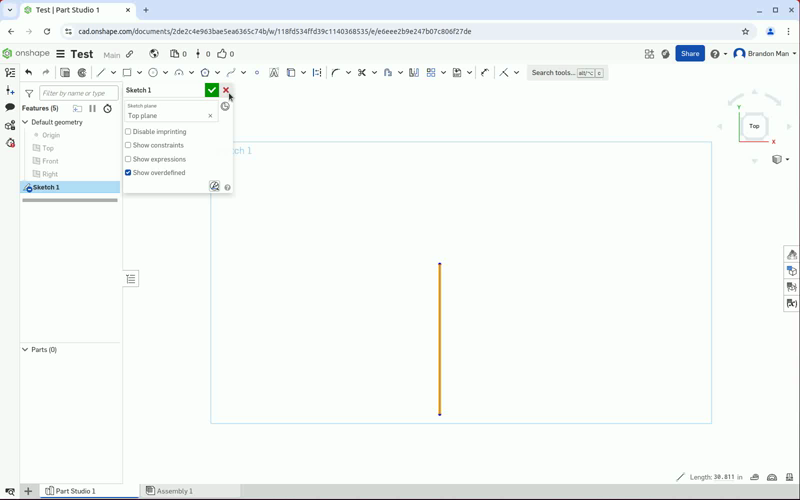
key(shift+h)
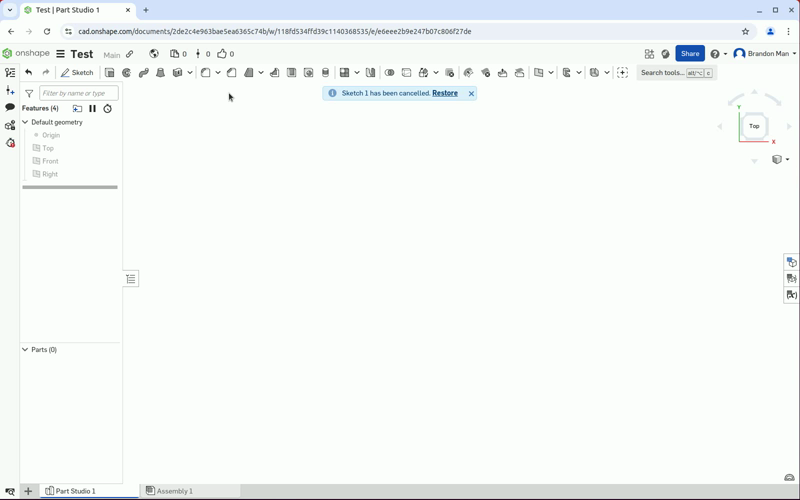
mouse_move(73, 352)
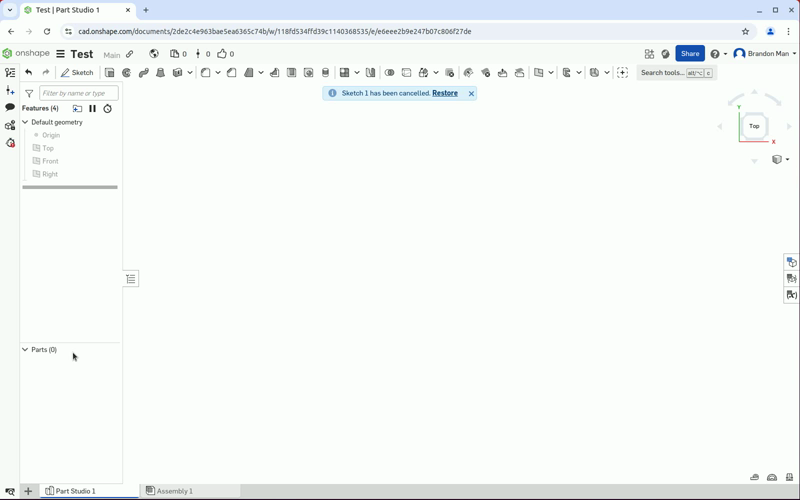
key(y)
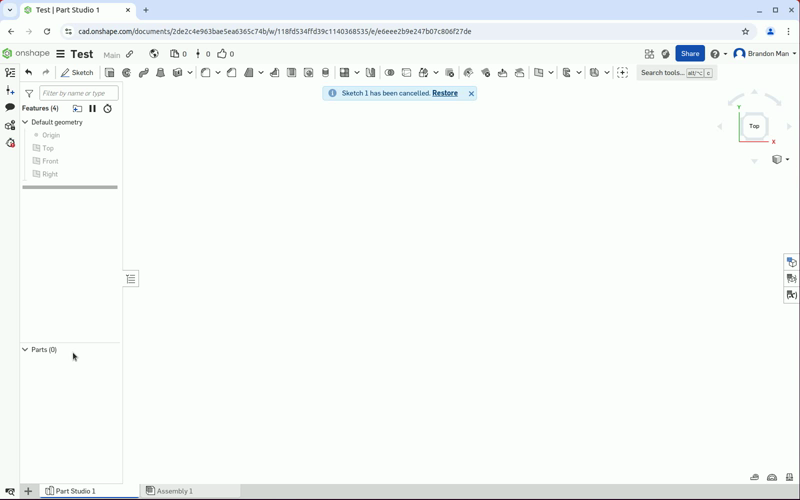
key(shift+p)
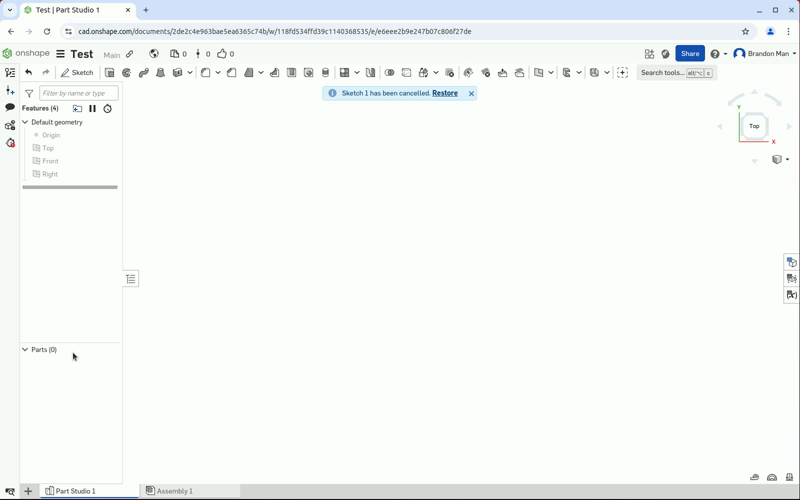
key(space)
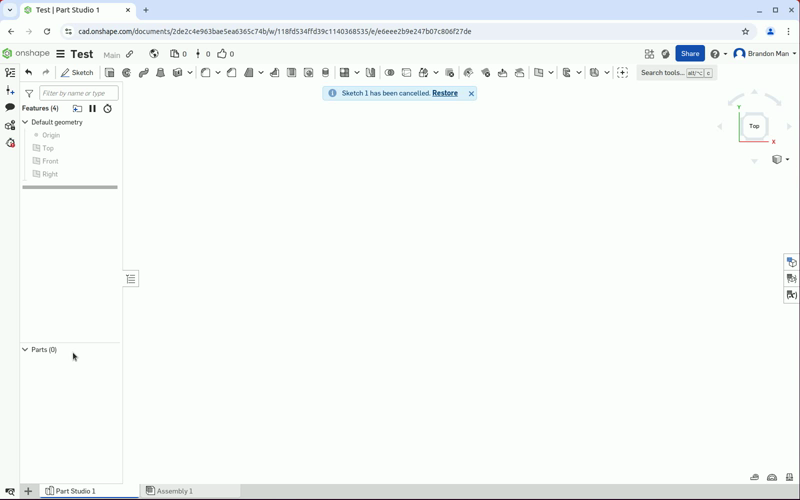
key_down(shift)
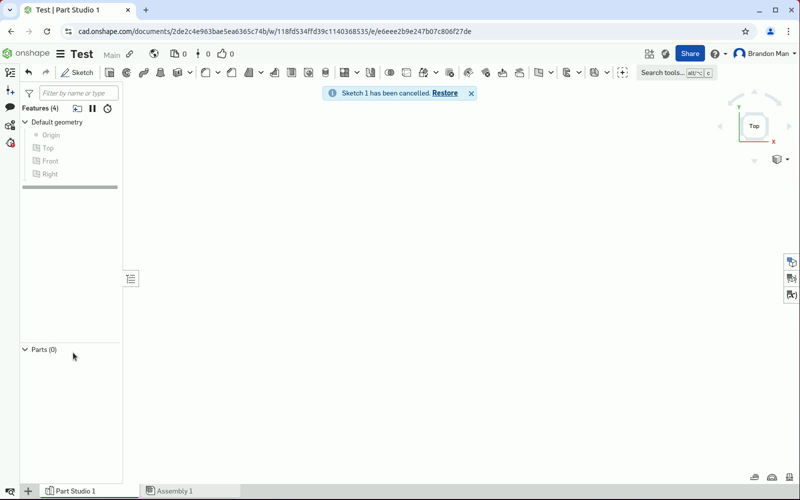
key(up)
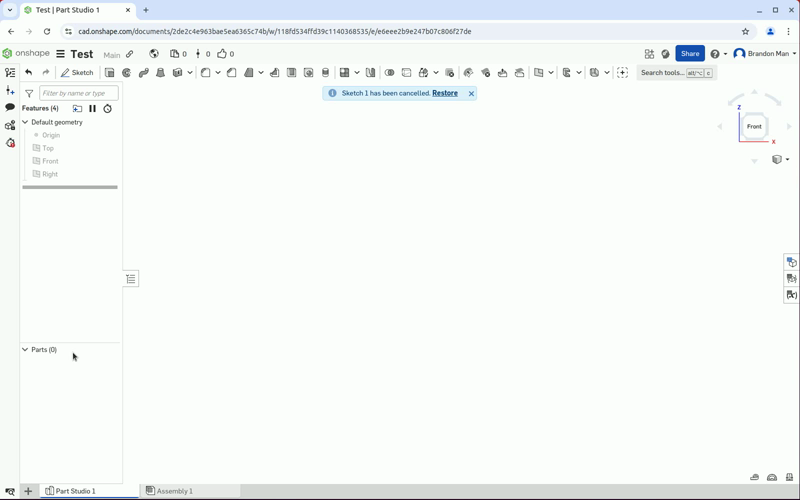
key_up(shift)
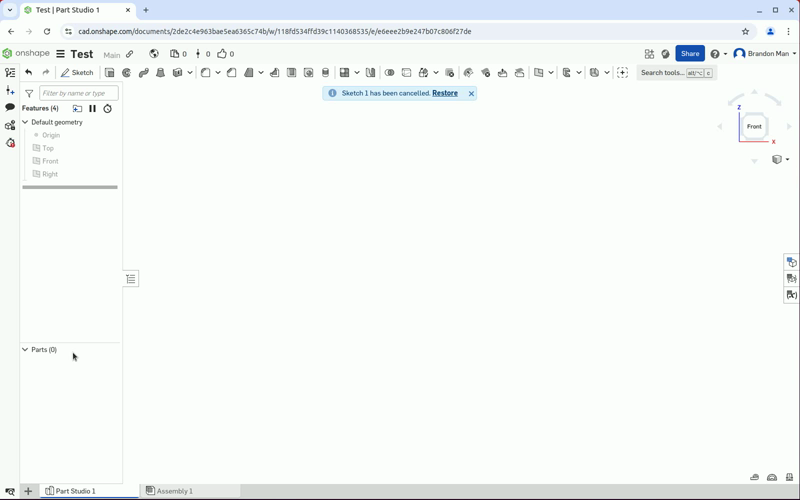
key(space)
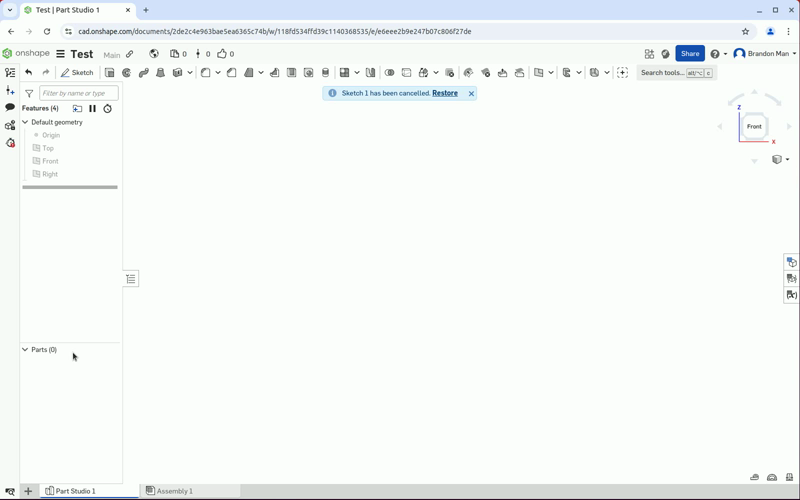
key_down(shift)
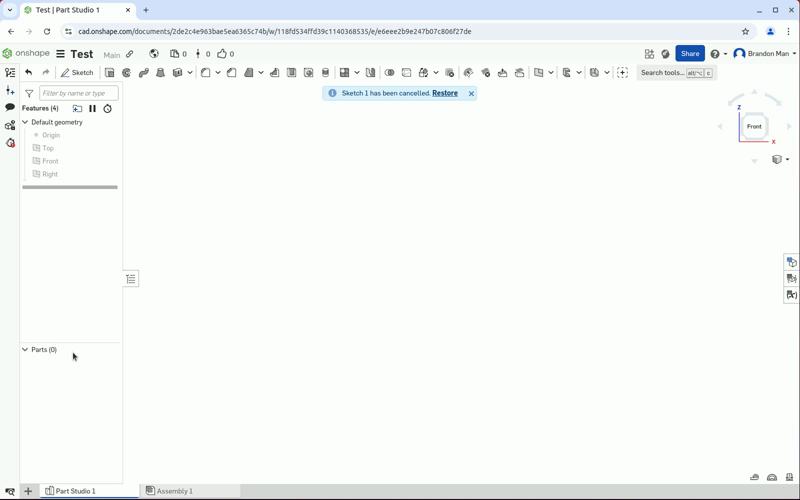
key(left)
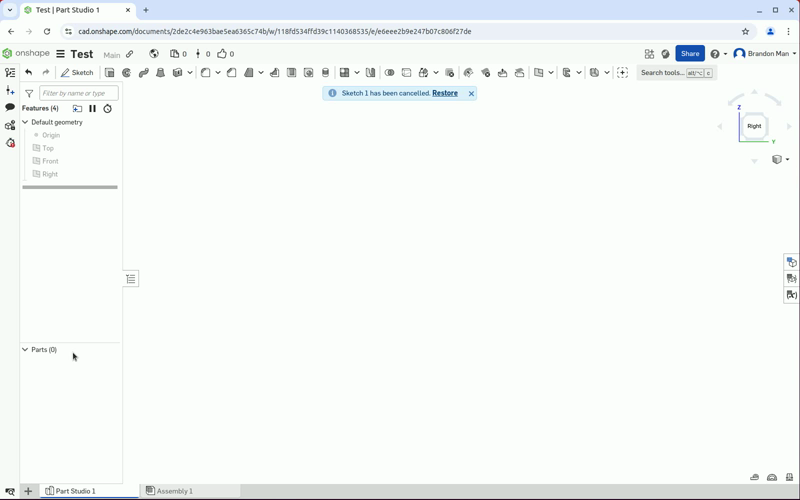
key_up(shift)
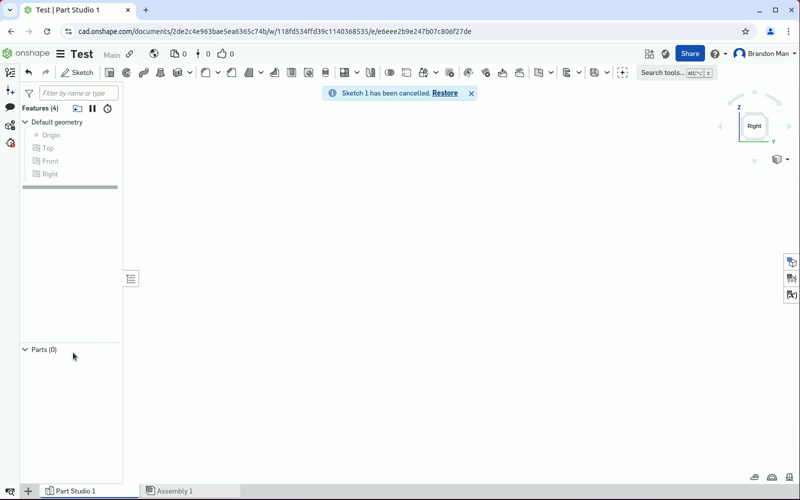
mouse_move(73, 352)
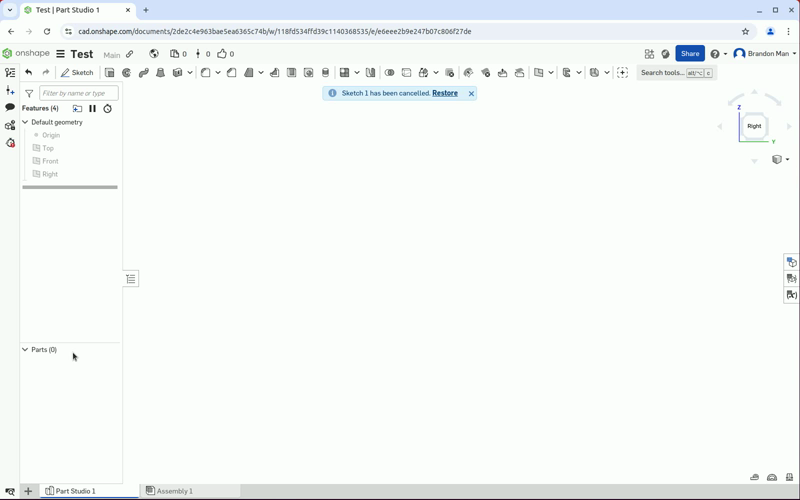
key(shift+y)
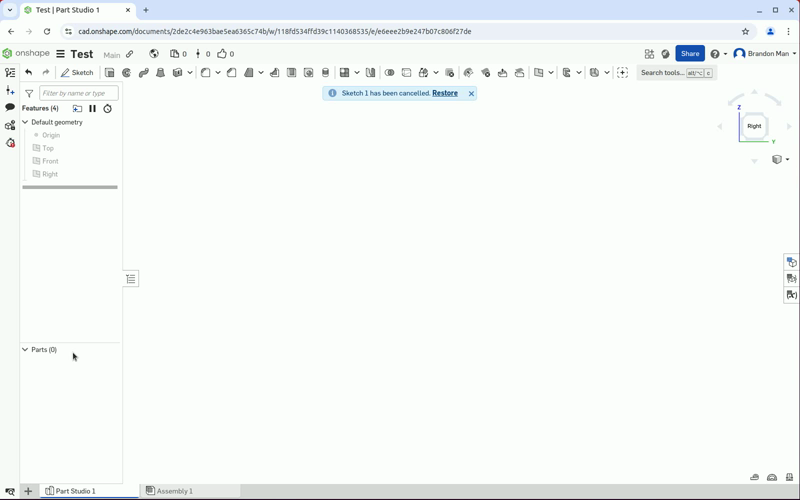
key(shift+s)
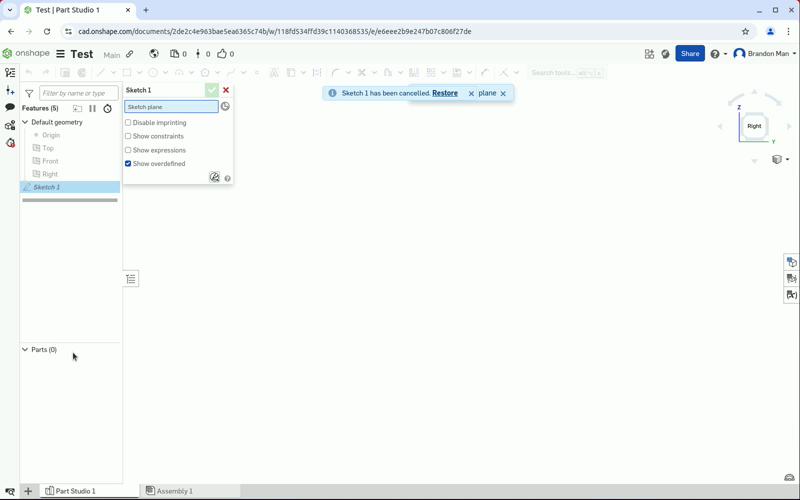
mouse_move(73, 176)
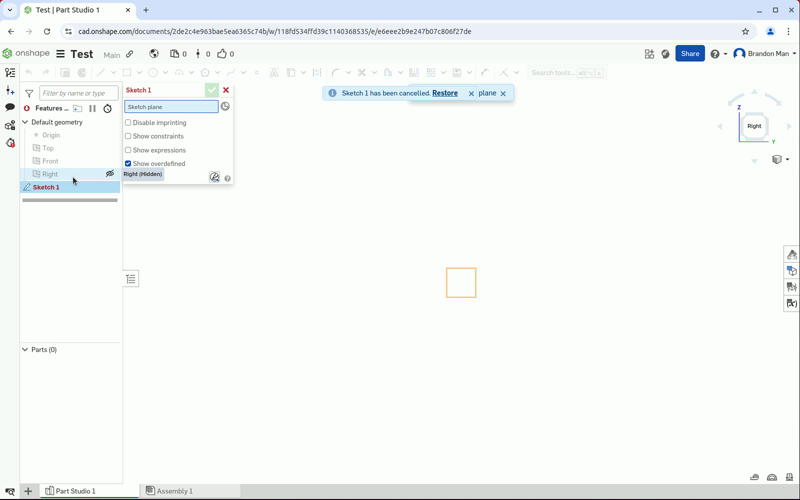
click(73, 176)
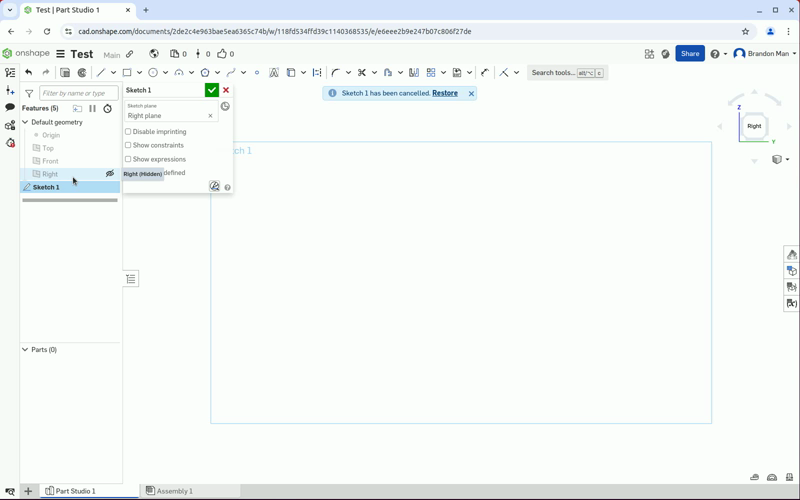
mouse_move(73, 352)
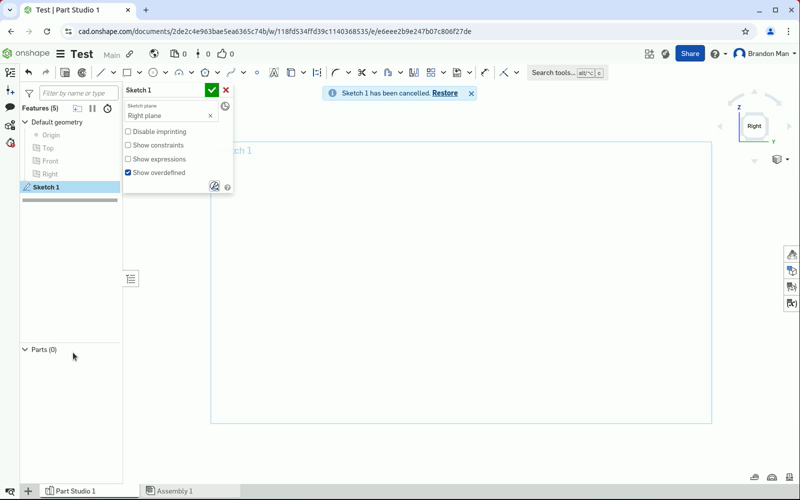
key(y)
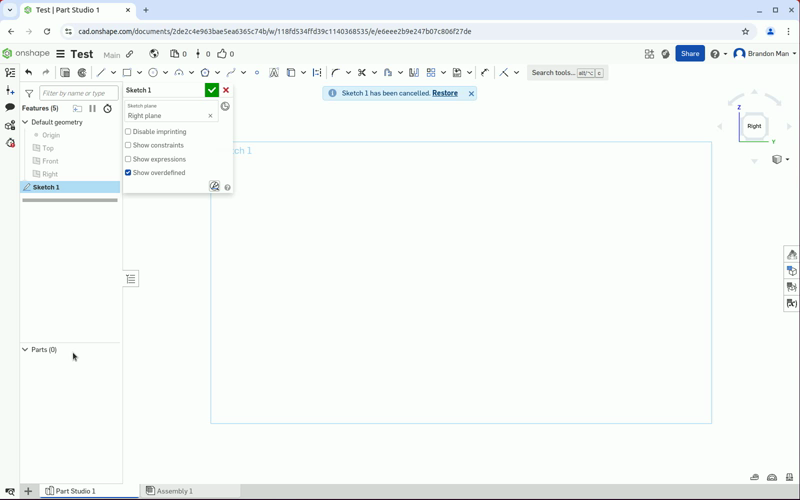
key(l)
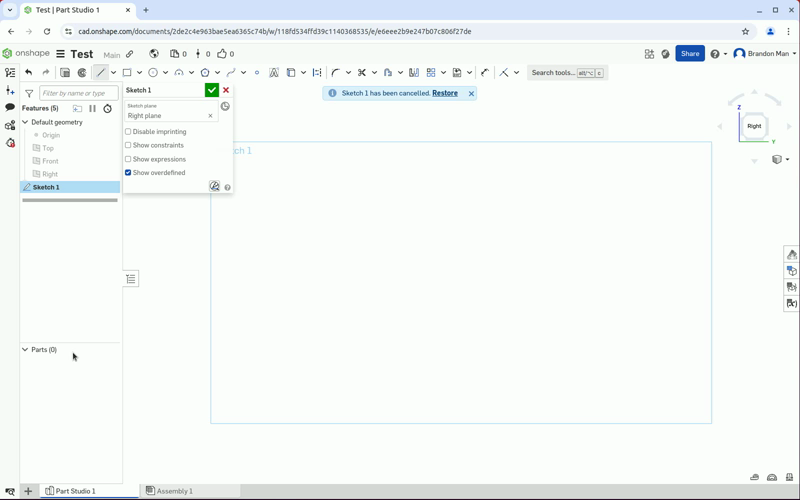
key_down(shift)
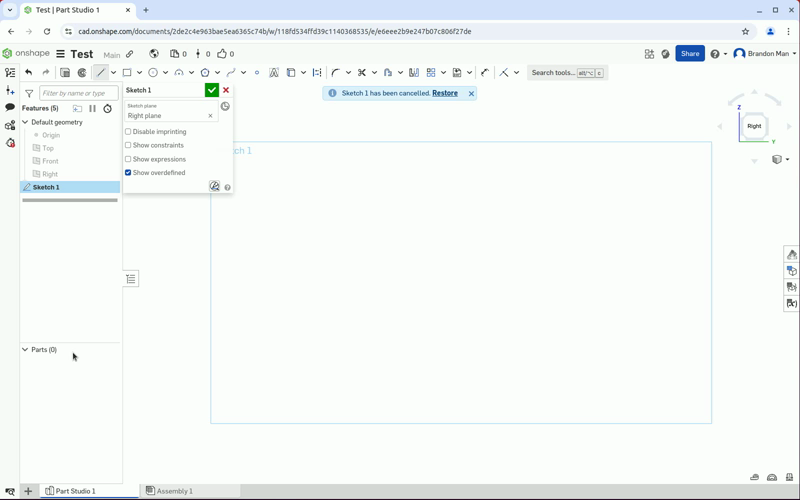
mouse_move(363, 322)
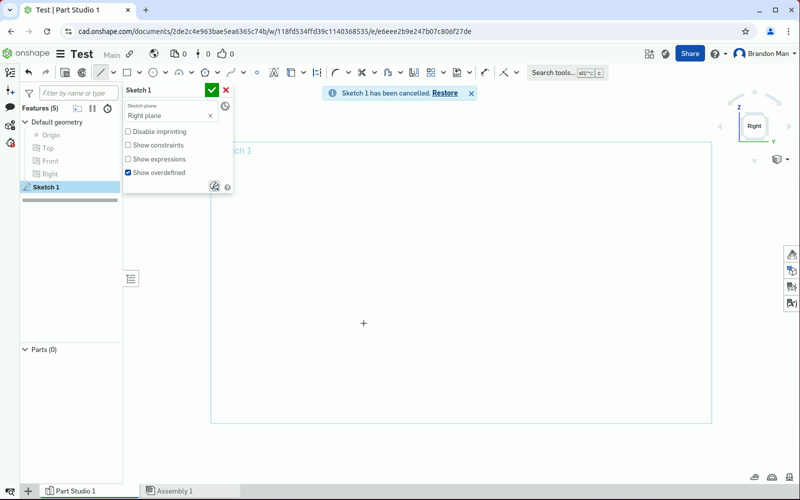
click(363, 322)
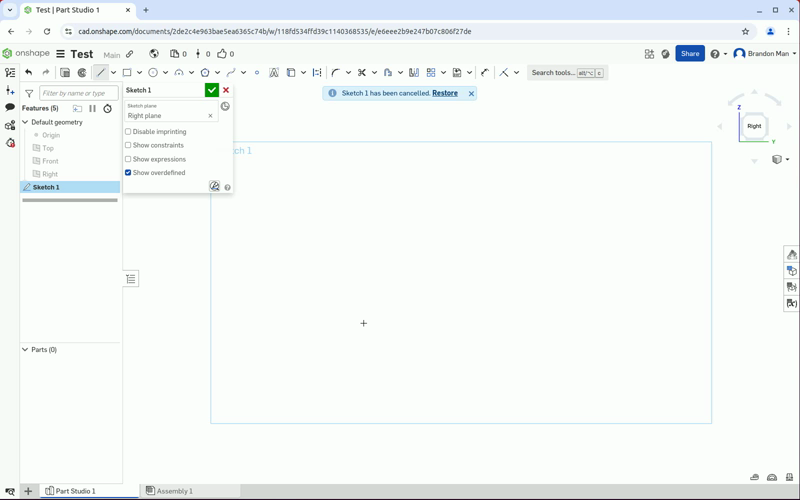
key_up(shift)
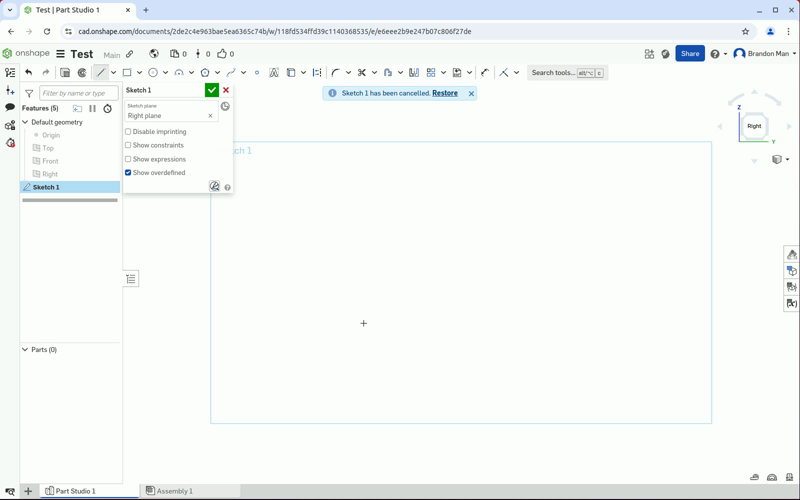
key_down(shift)
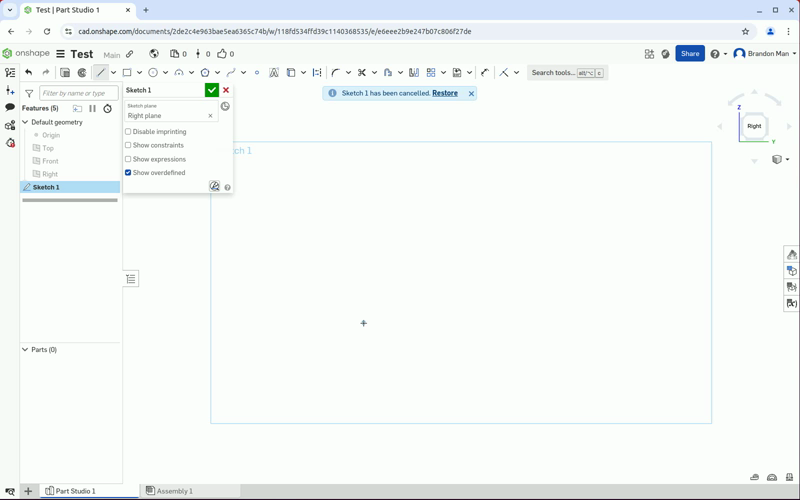
mouse_move(393, 322)
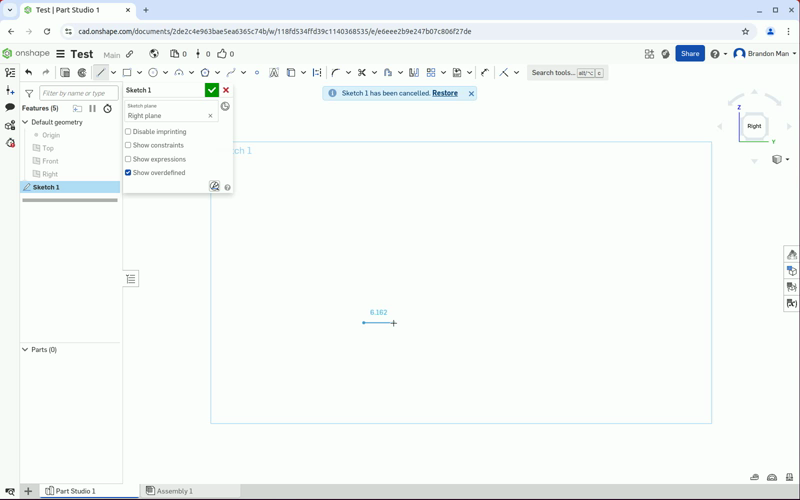
mouse_move(392, 322)
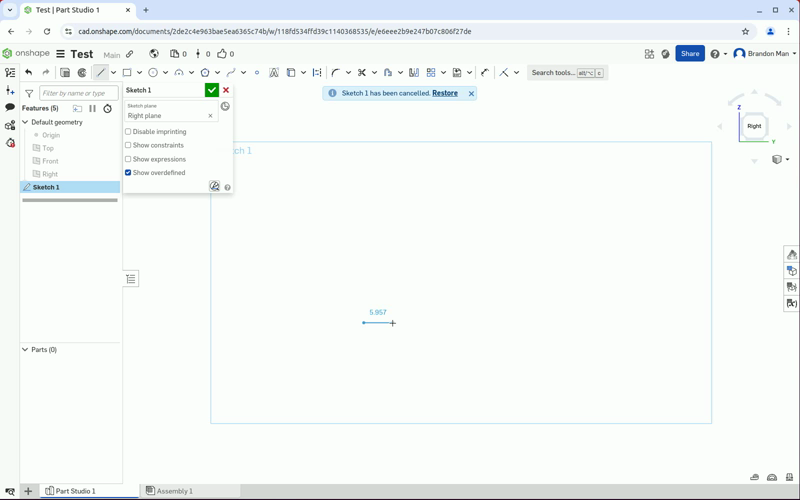
click(392, 322)
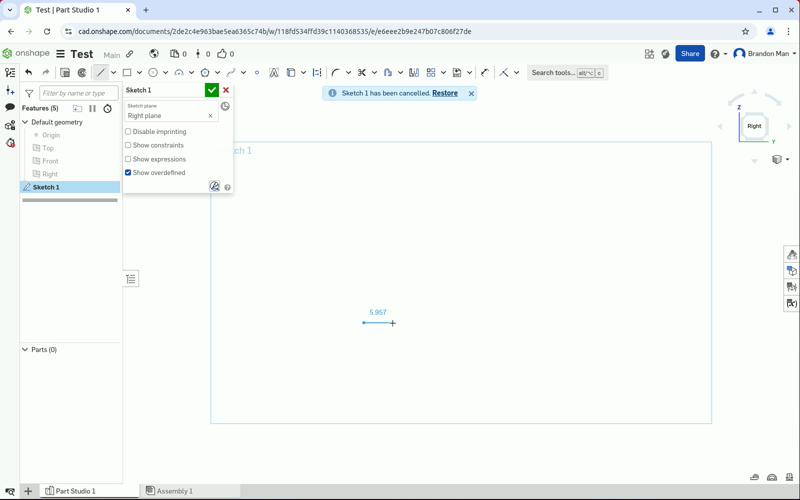
key_up(shift)
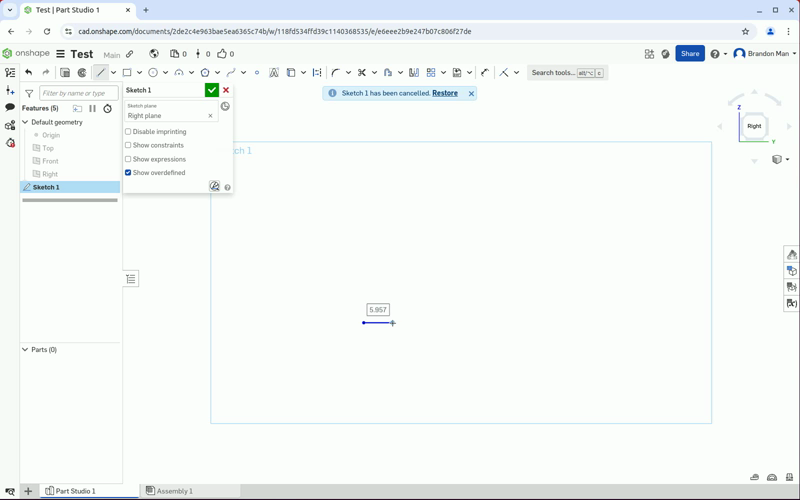
key_down(shift)
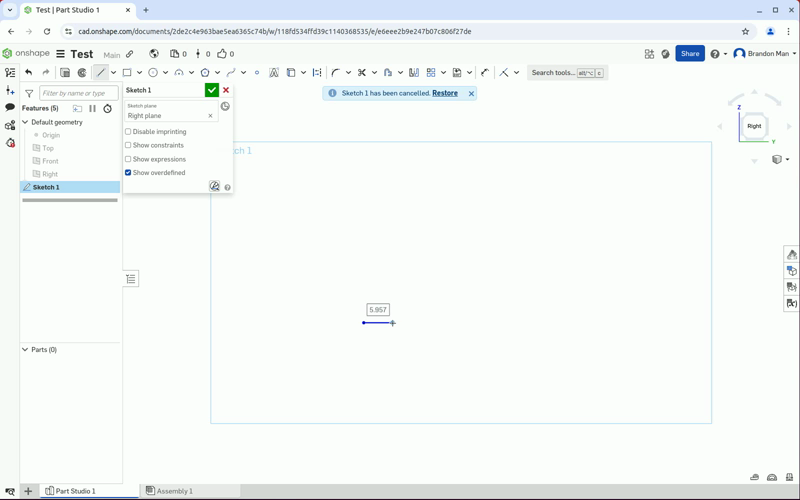
mouse_move(392, 396)
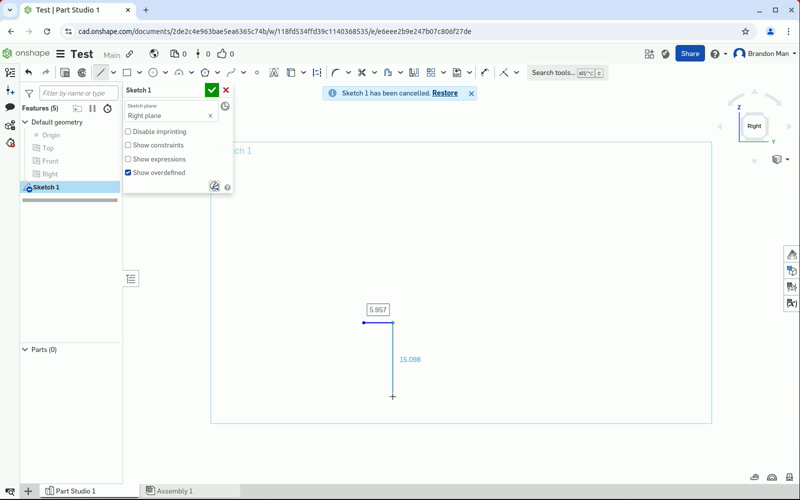
click(392, 396)
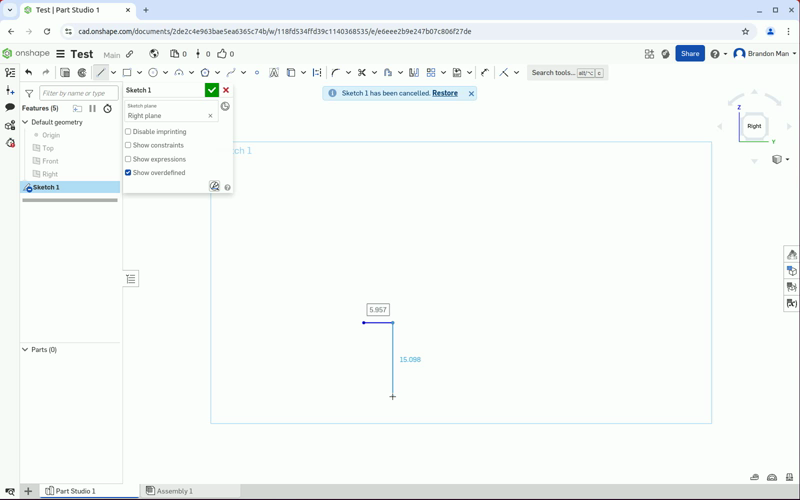
key_up(shift)
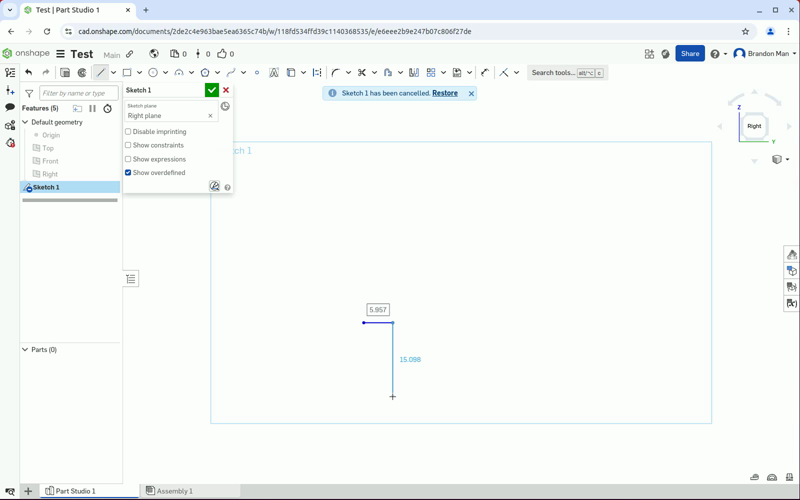
key_down(shift)
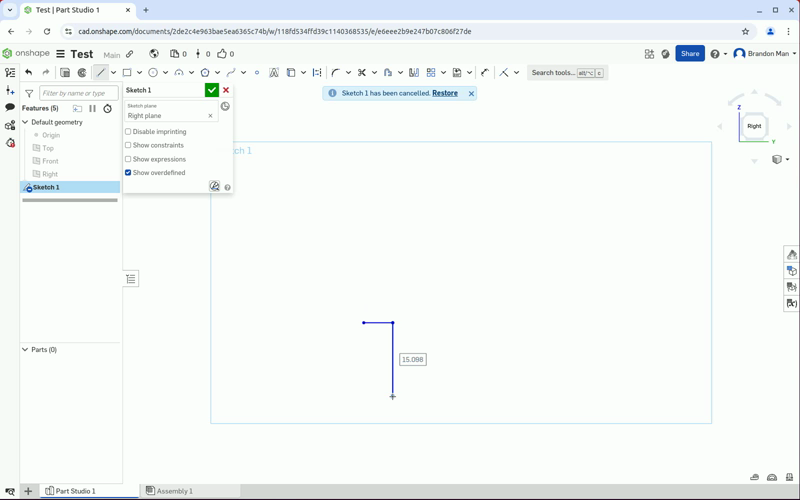
mouse_move(508, 396)
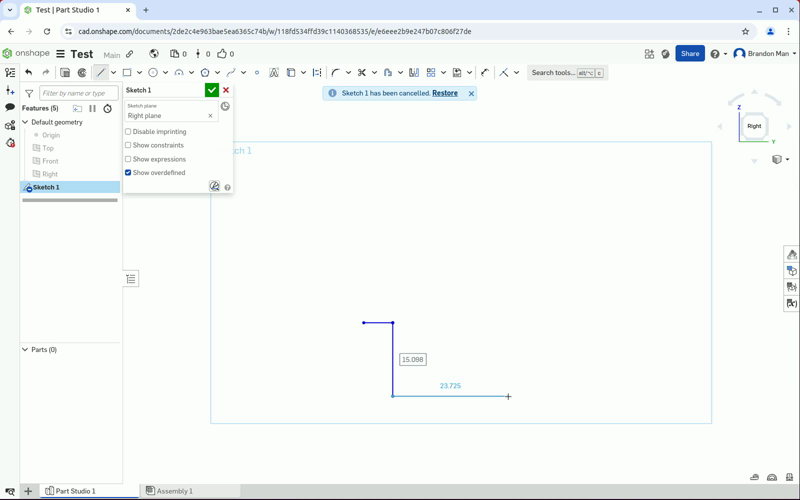
click(508, 396)
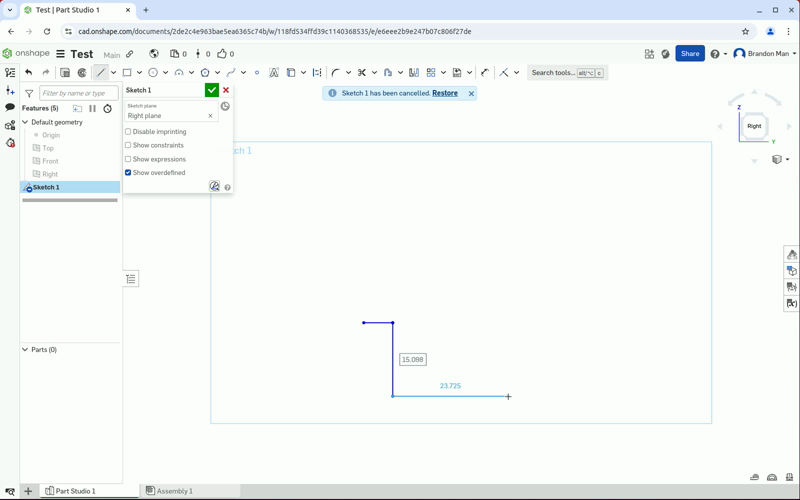
key_up(shift)
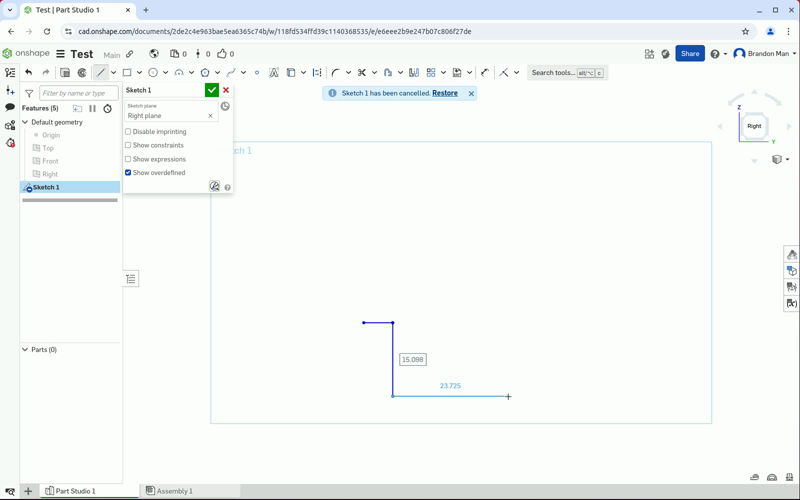
key_down(shift)
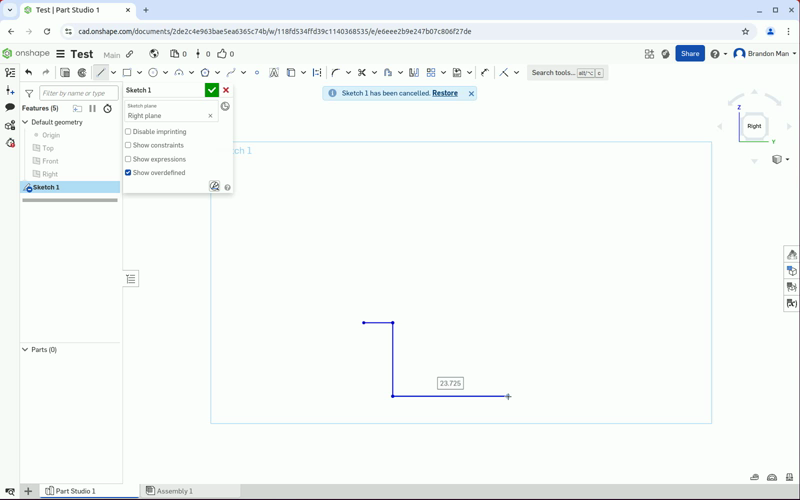
mouse_move(508, 322)
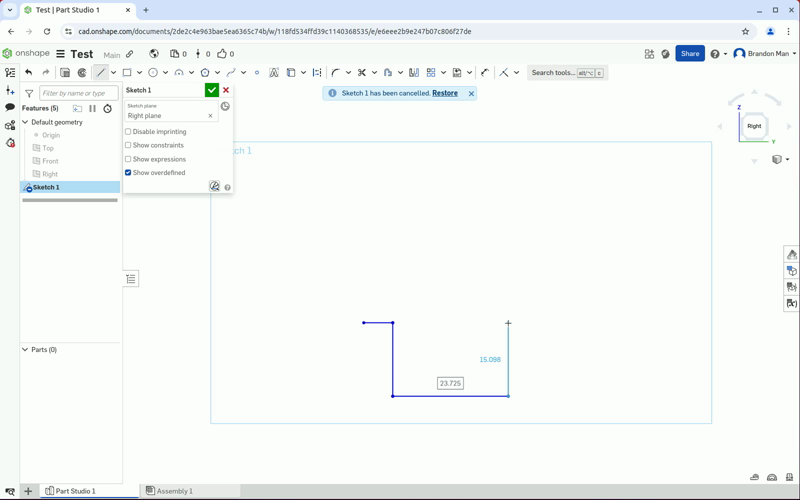
click(508, 322)
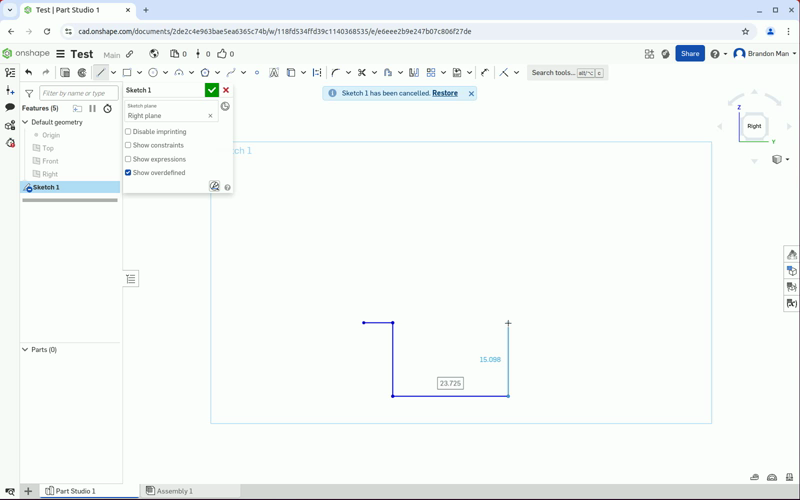
key_up(shift)
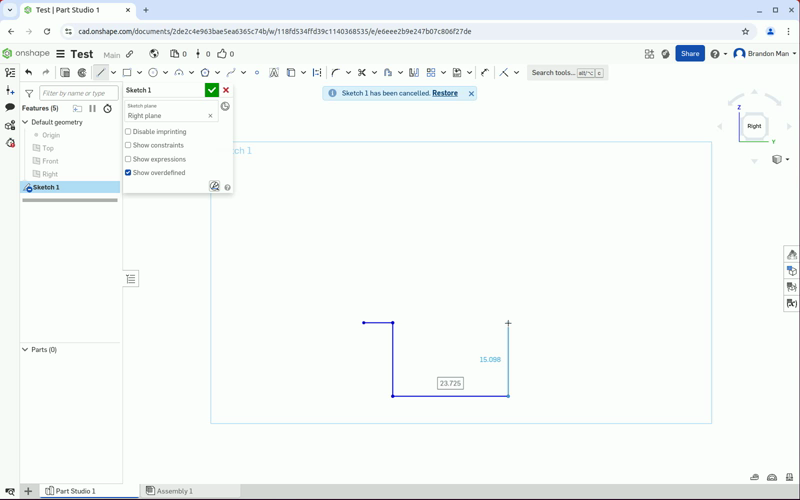
key_down(shift)
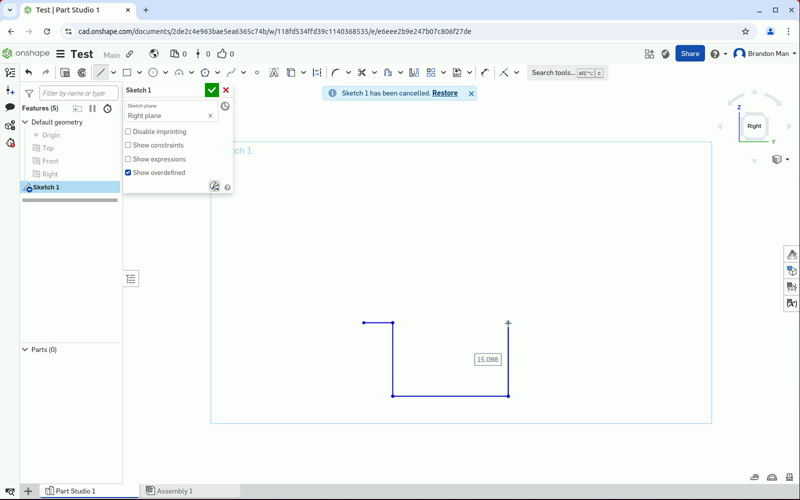
mouse_move(538, 322)
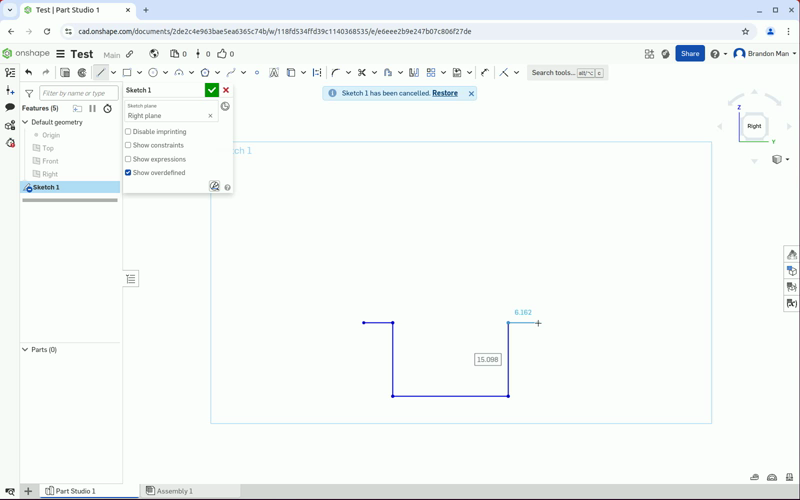
mouse_move(537, 322)
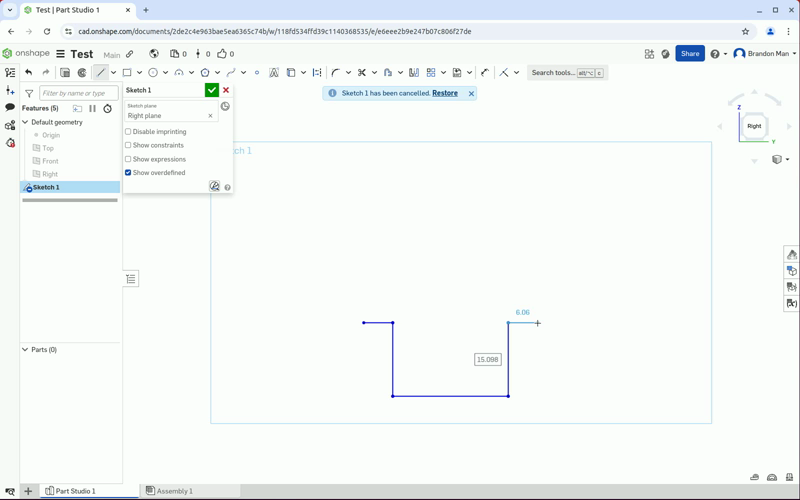
click(537, 322)
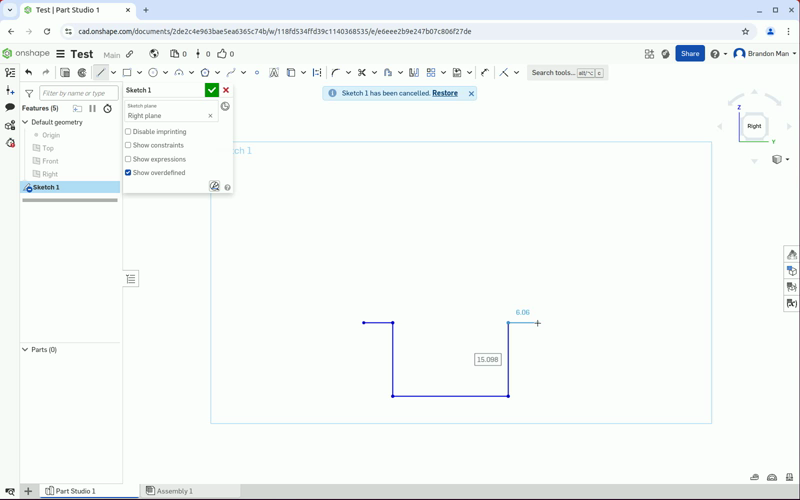
key_up(shift)
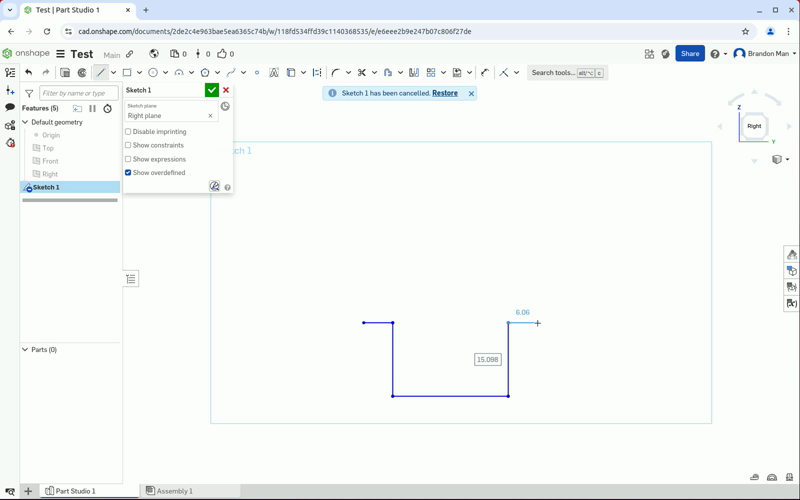
key_down(shift)
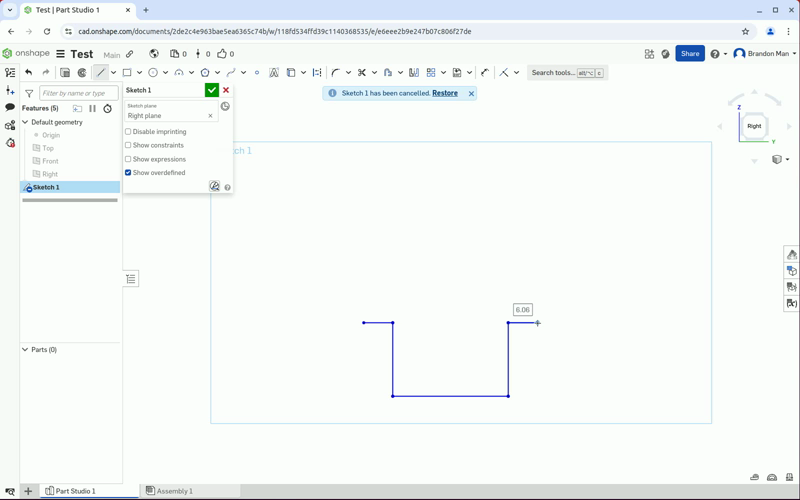
mouse_move(567, 322)
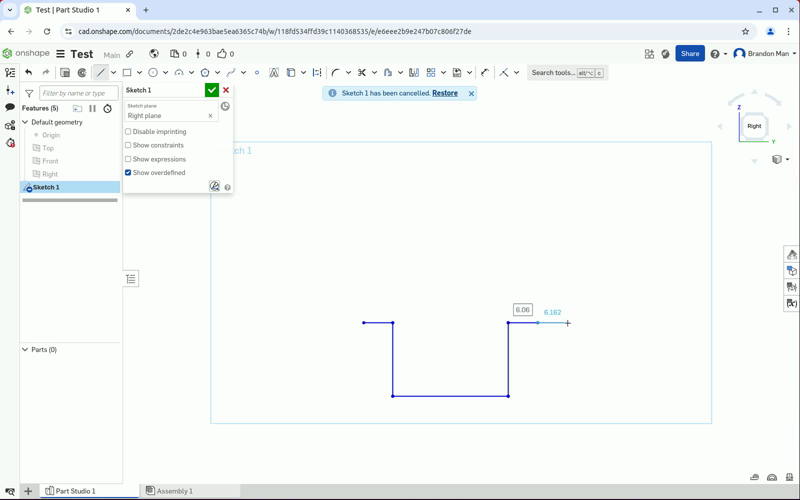
mouse_move(537, 308)
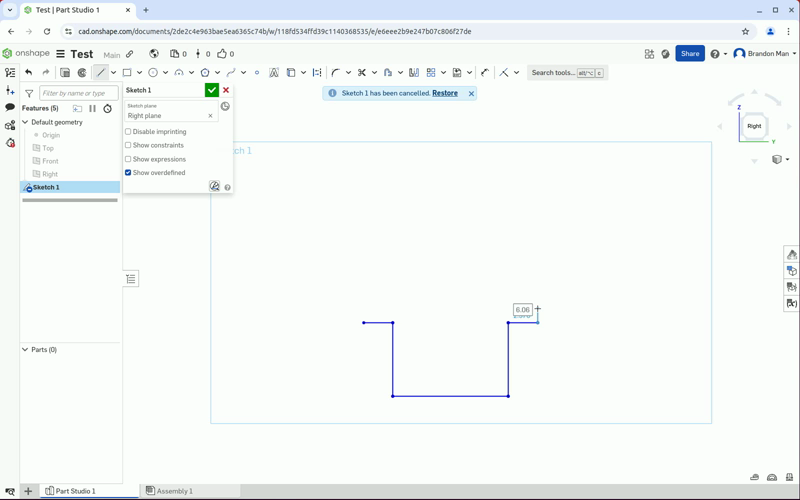
click(537, 308)
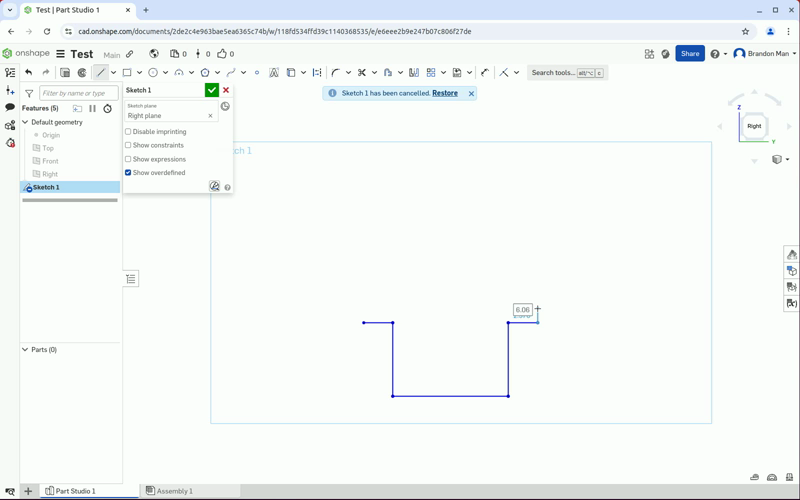
key_up(shift)
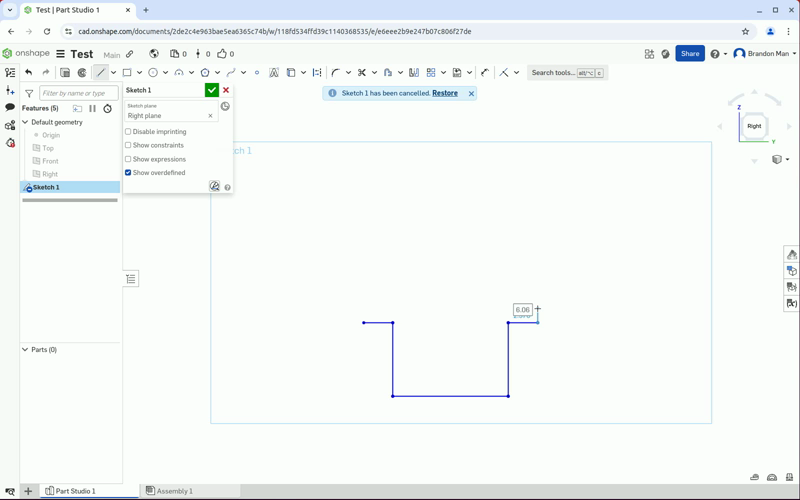
key_down(shift)
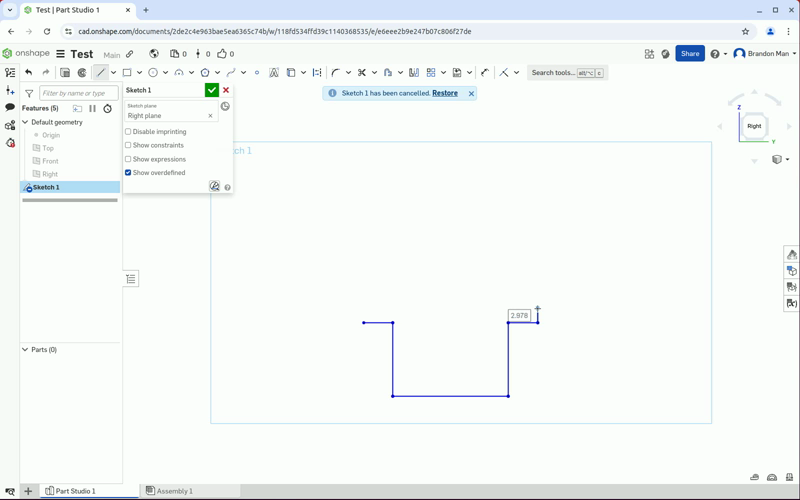
mouse_move(363, 308)
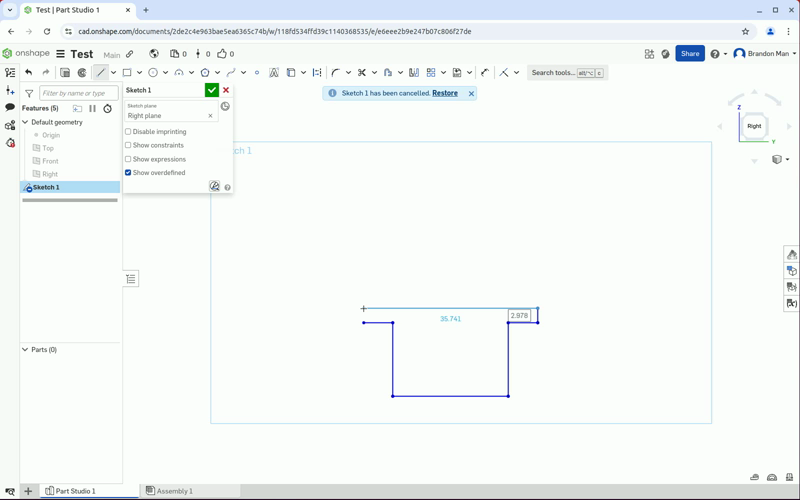
click(363, 308)
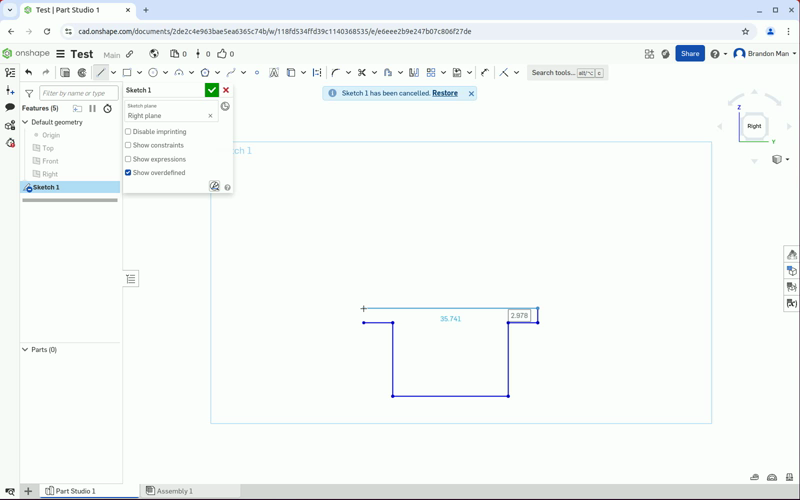
key_up(shift)
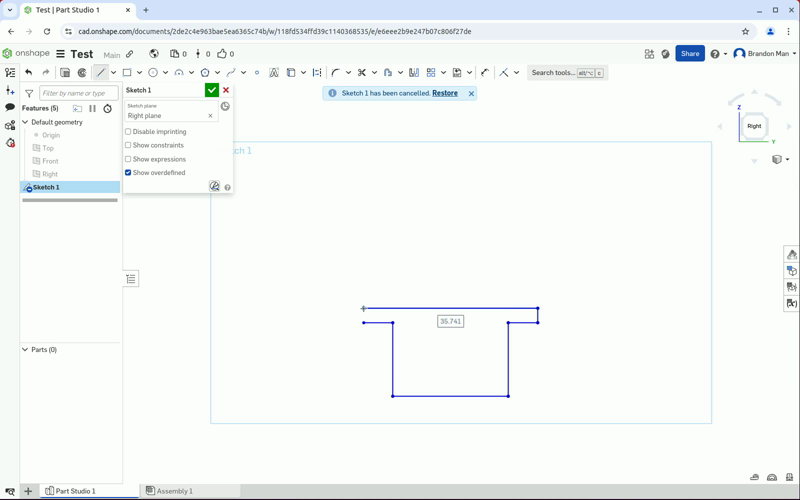
mouse_move(393, 308)
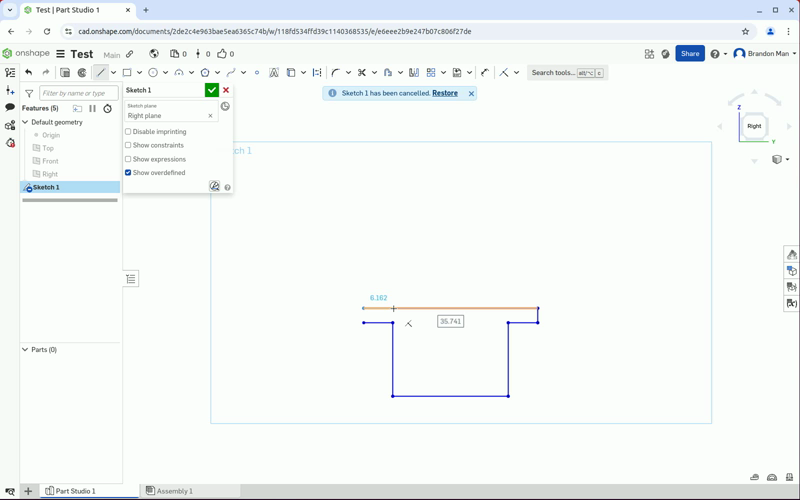
key_down(shift)
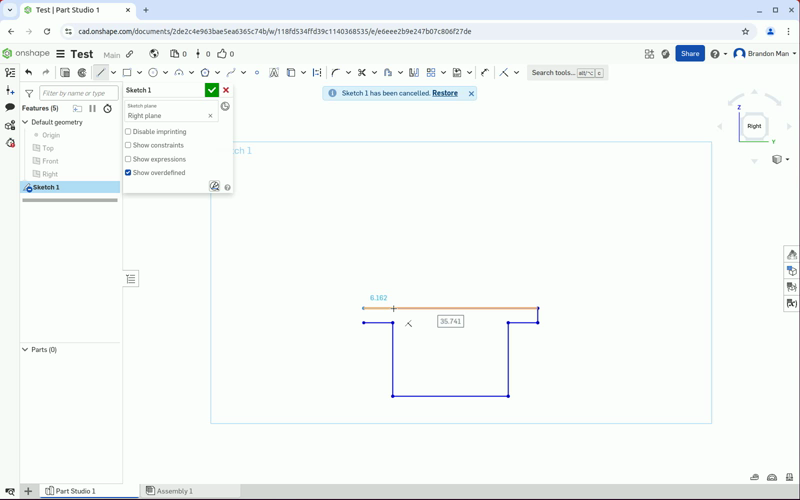
mouse_move(363, 322)
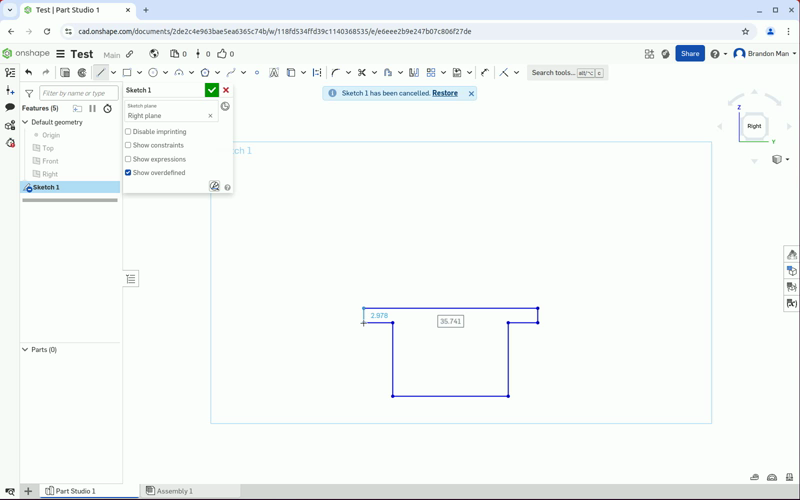
key_up(shift)
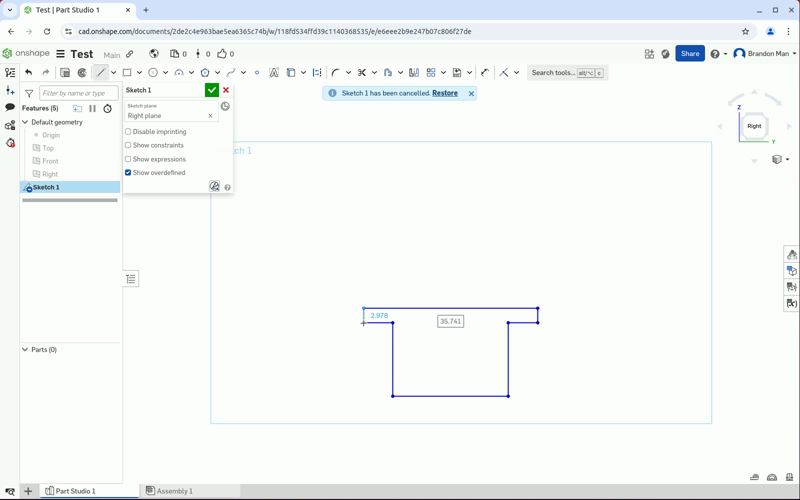
click(363, 322)
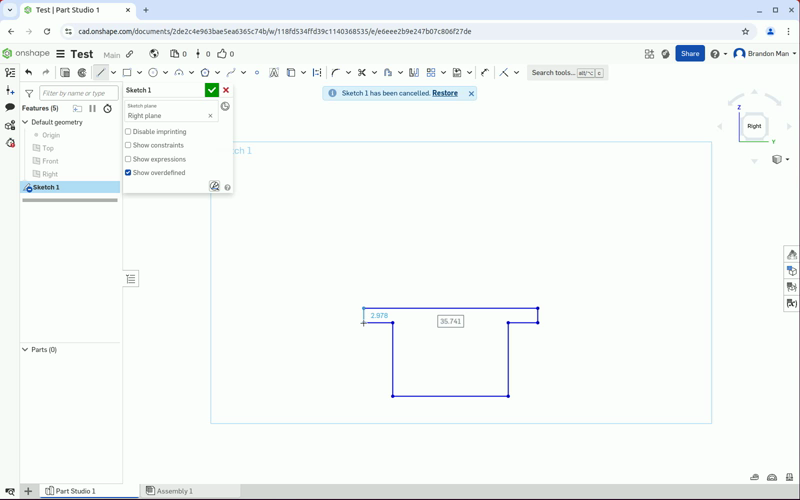
key(esc)
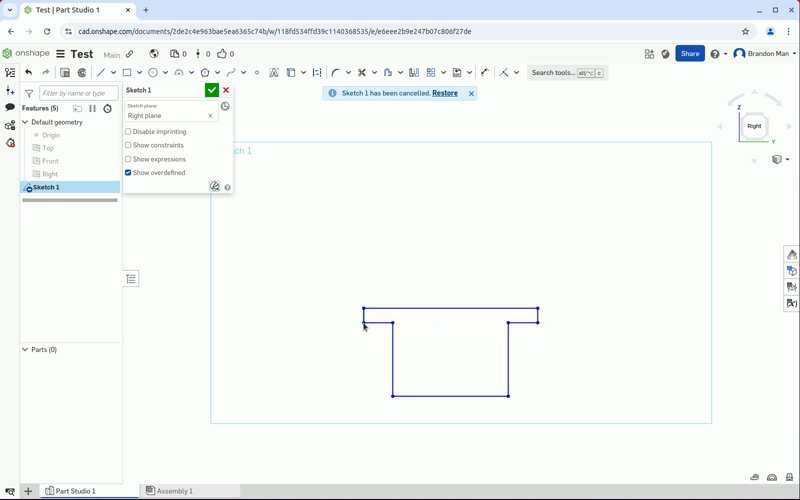
mouse_move(418, 342)
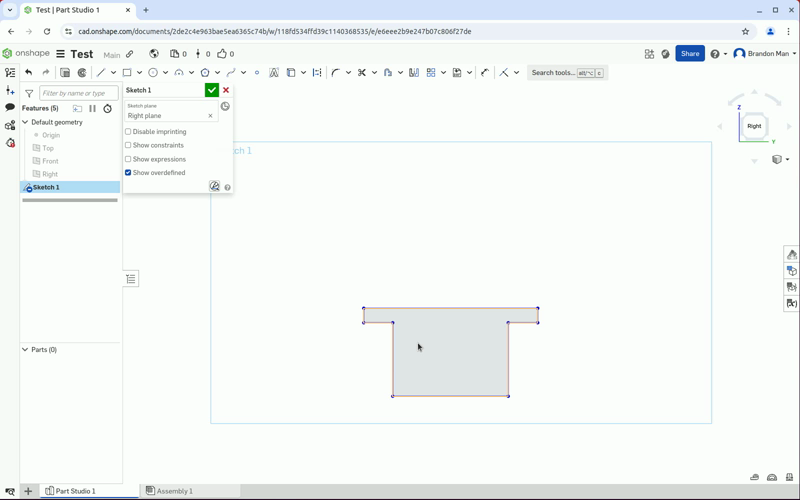
click(418, 342)
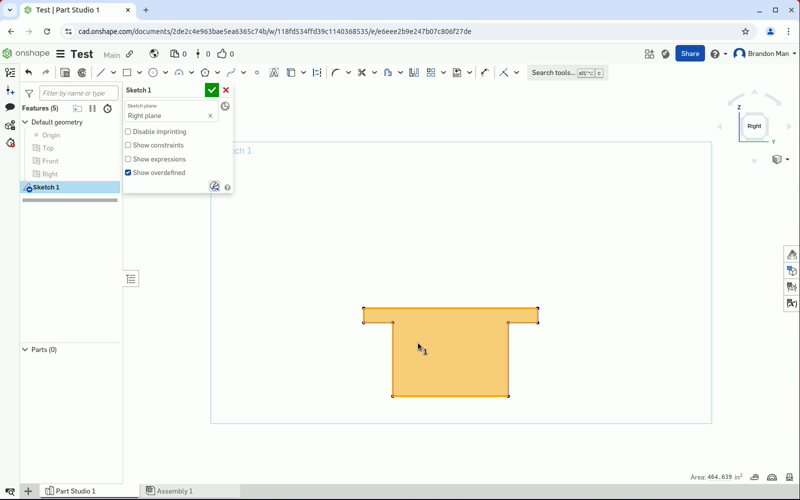
mouse_move(73, 352)
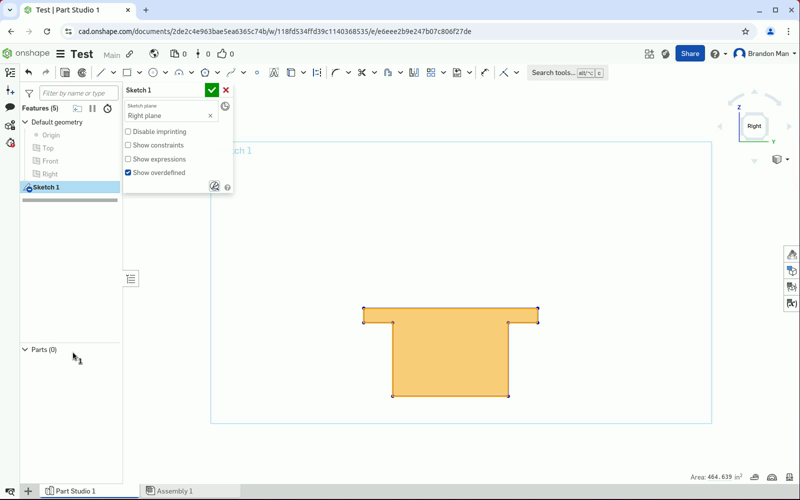
key(shift+y)
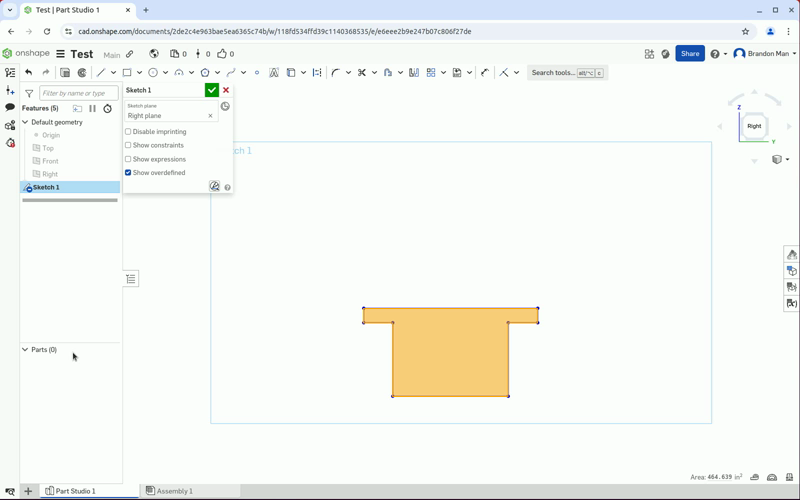
key(shift+e)
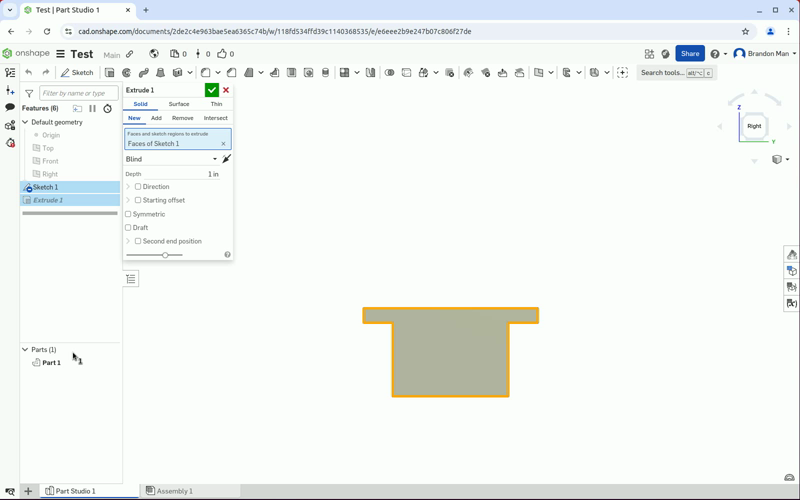
mouse_move(143, 106)
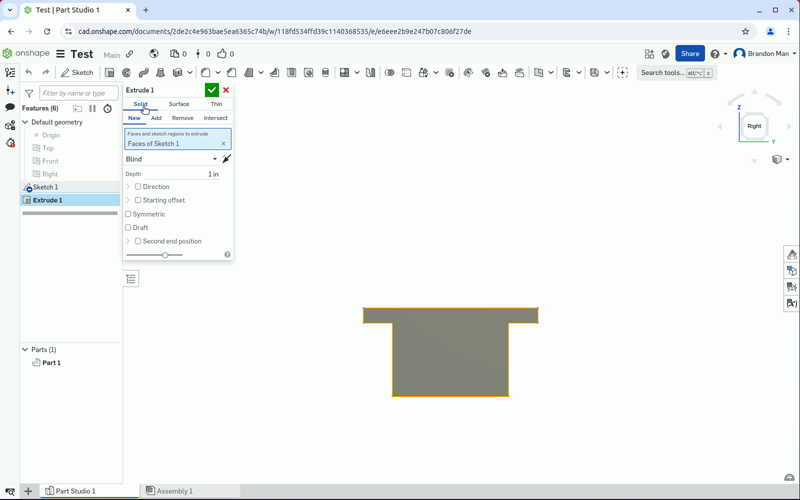
click(143, 106)
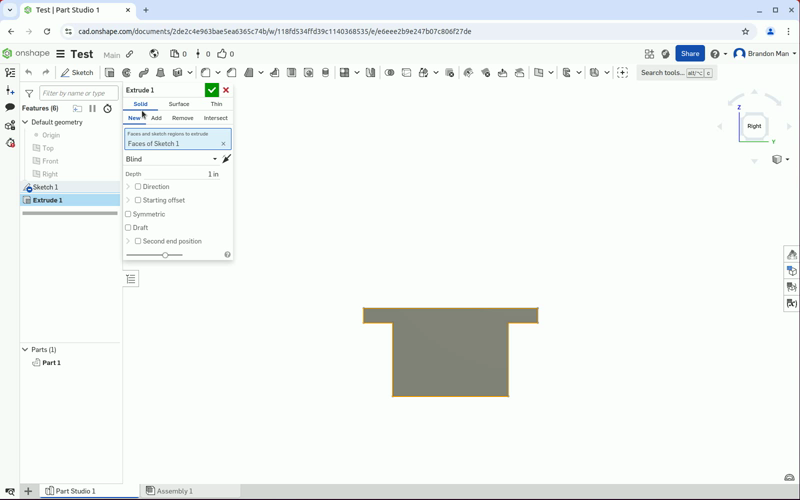
mouse_move(137, 120)
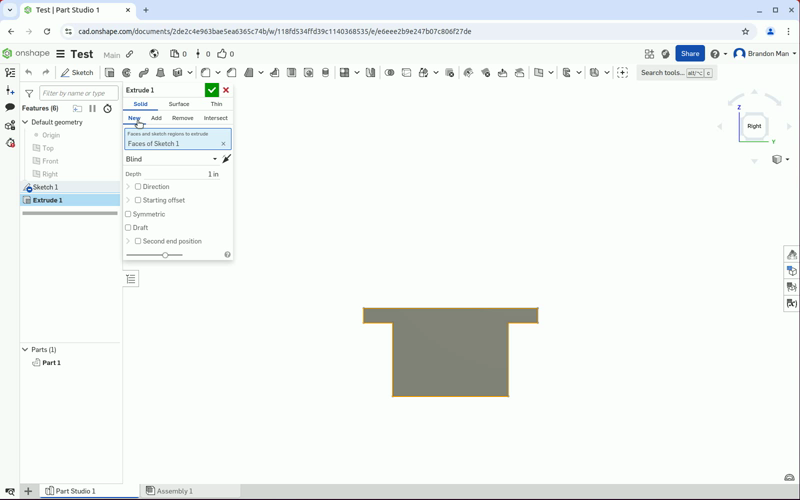
click(137, 120)
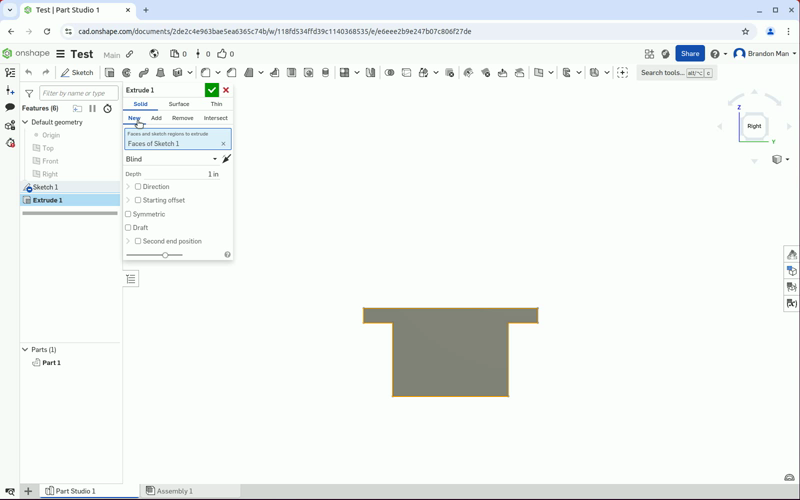
key(tab, 4)
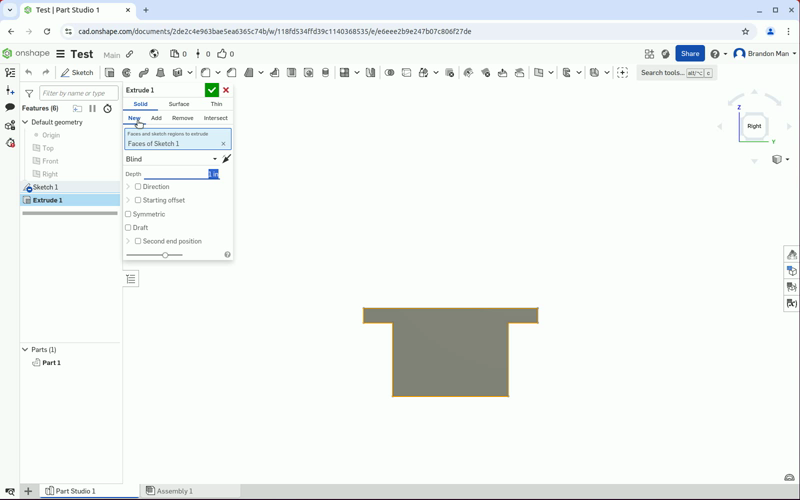
text(8.906)
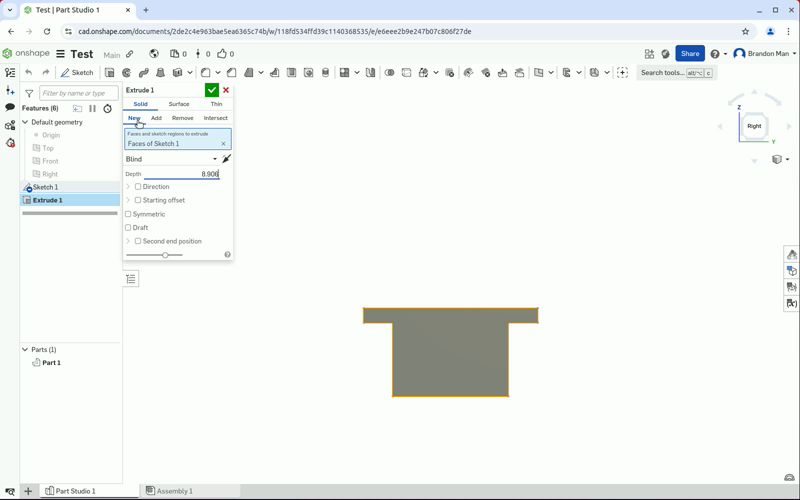
key(enter)
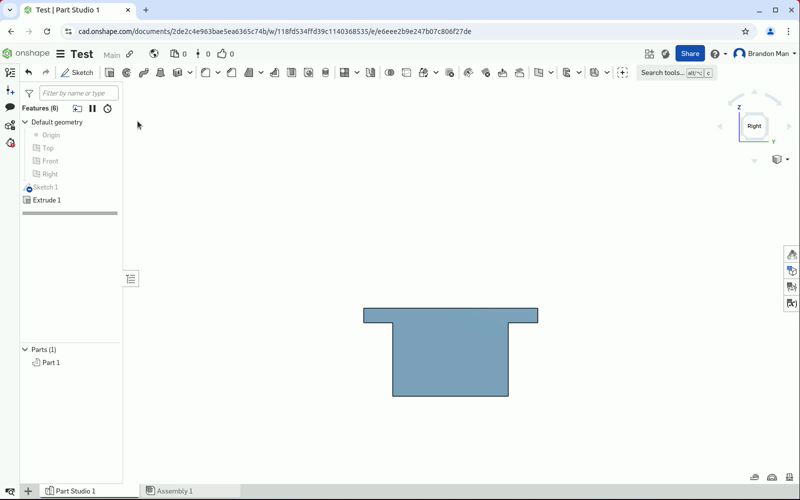
key(shift+h)
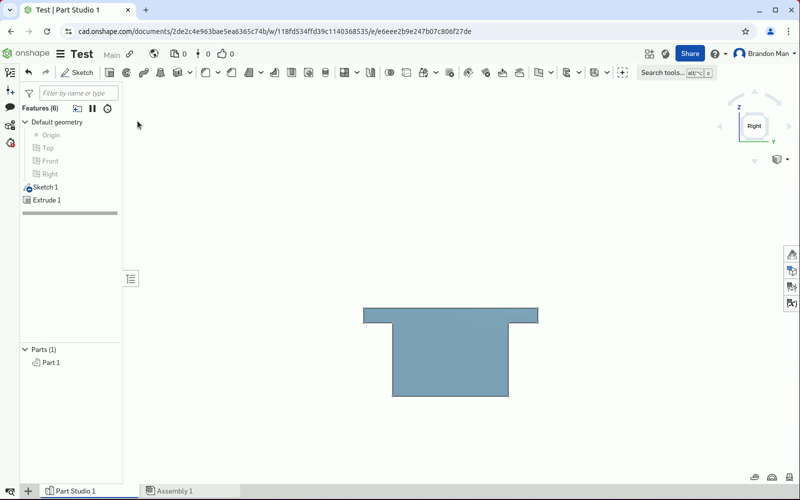
key(shift+h)
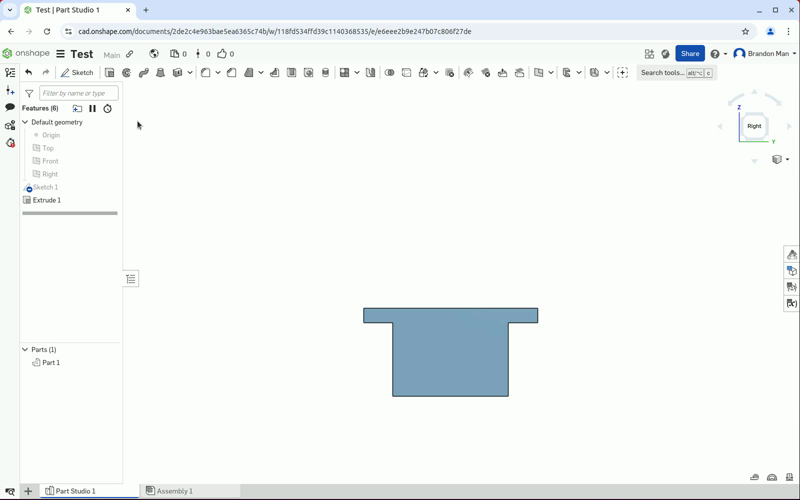
mouse_move(73, 189)
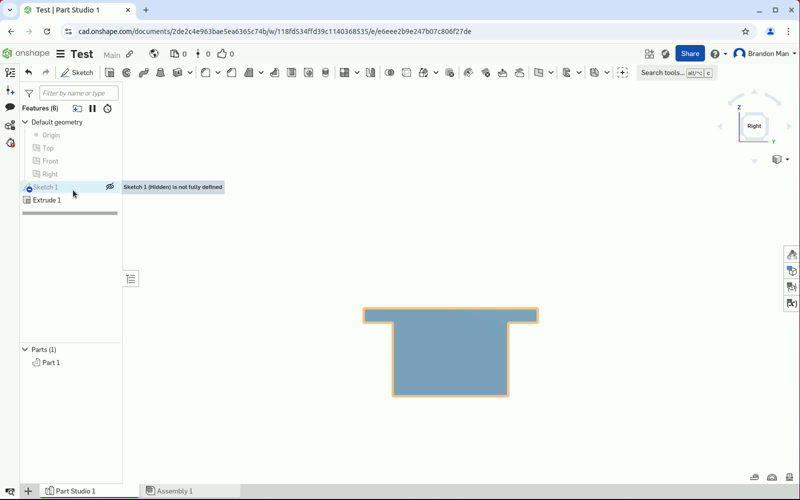
click(73, 189)
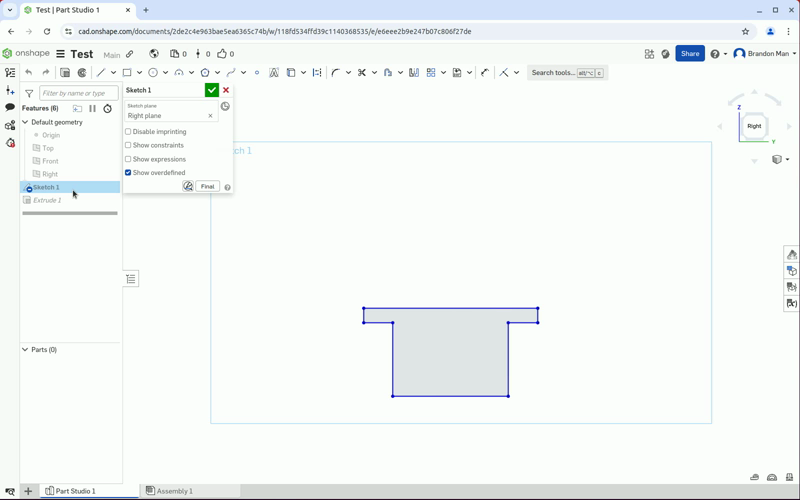
mouse_move(229, 92)
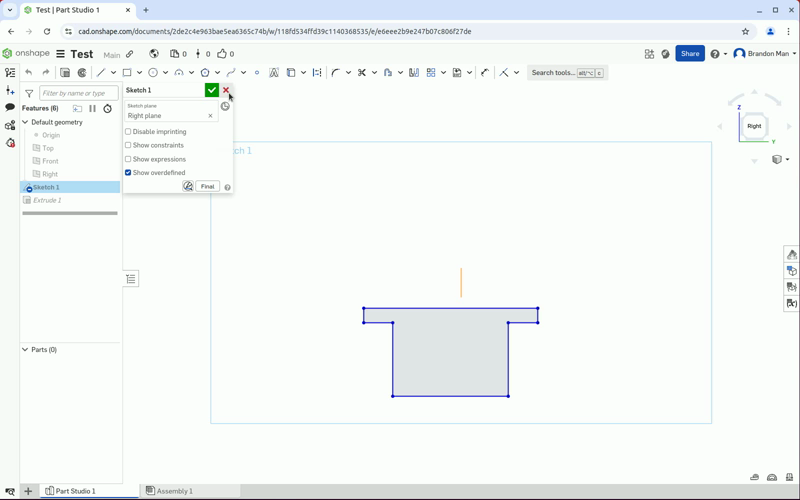
click(229, 92)
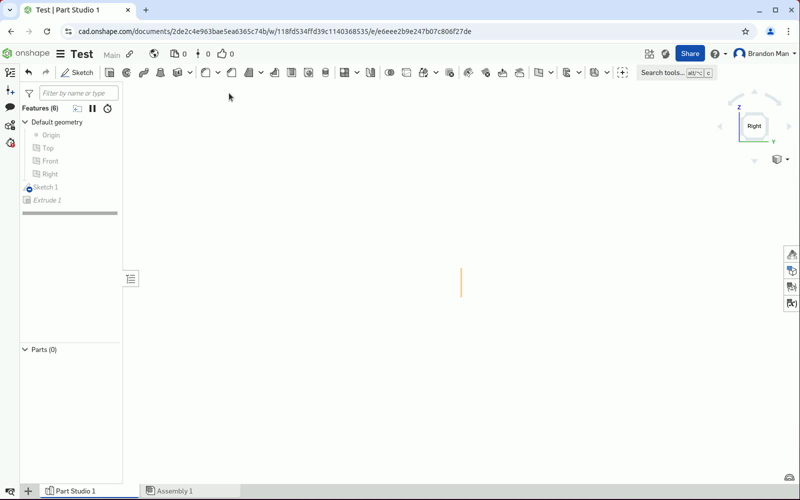
mouse_move(73, 352)
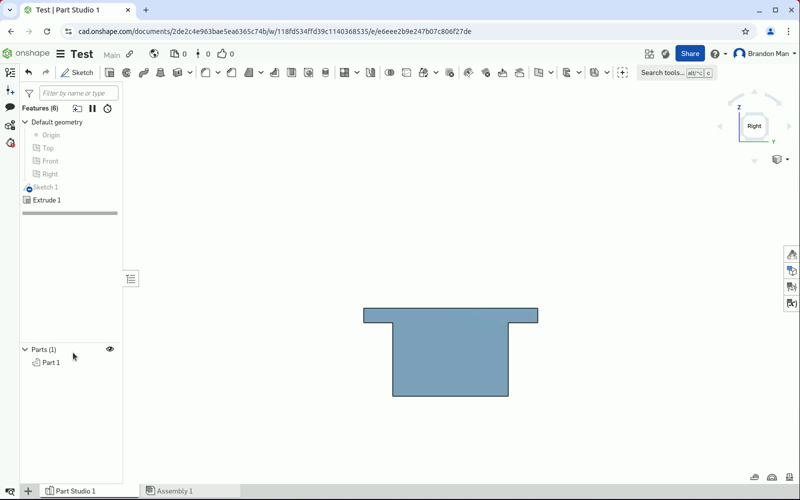
key(y)
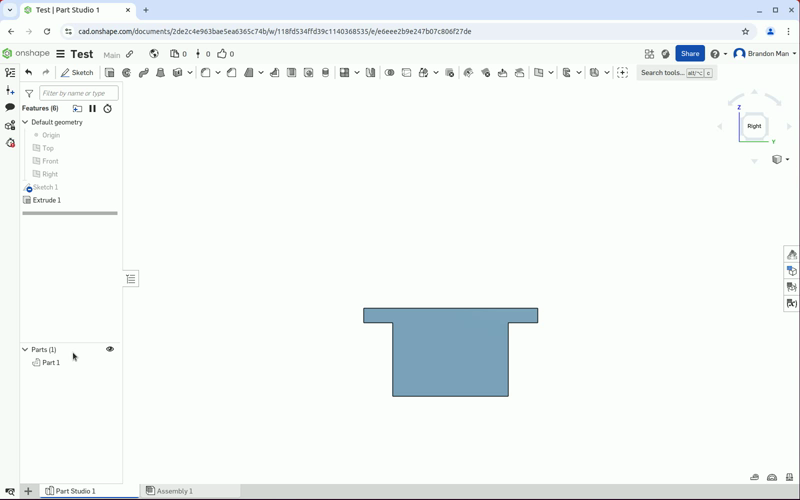
key(shift+p)
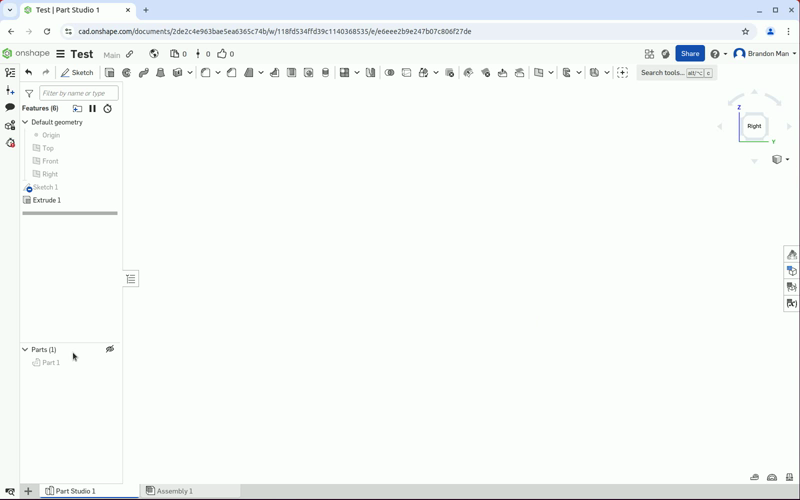
key(space)
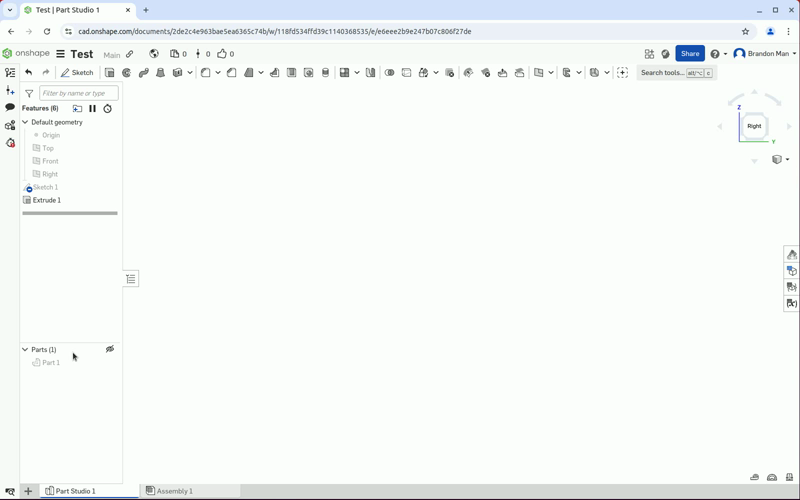
key_down(shift)
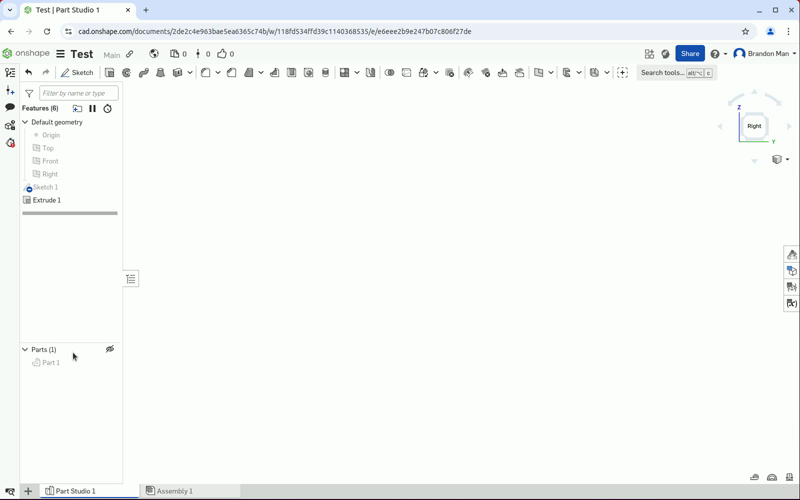
key(right)
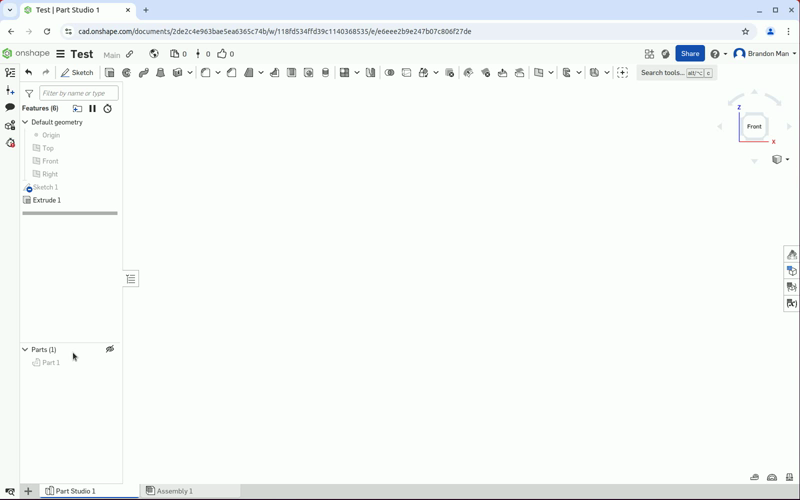
key_up(shift)
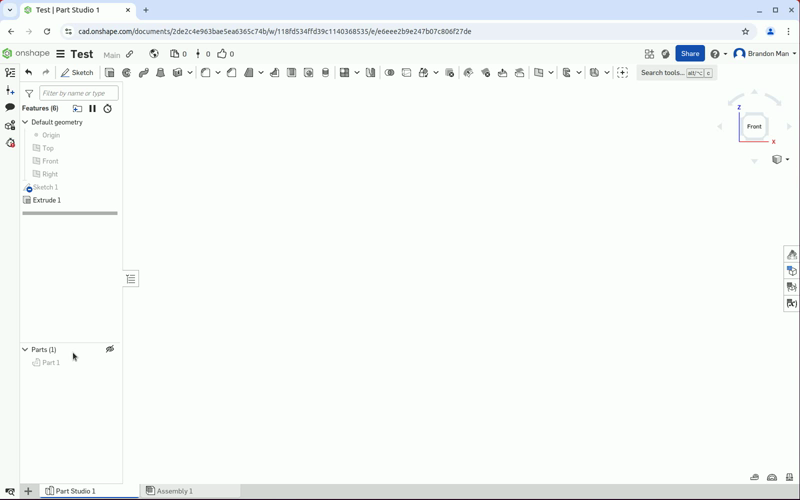
key(space)
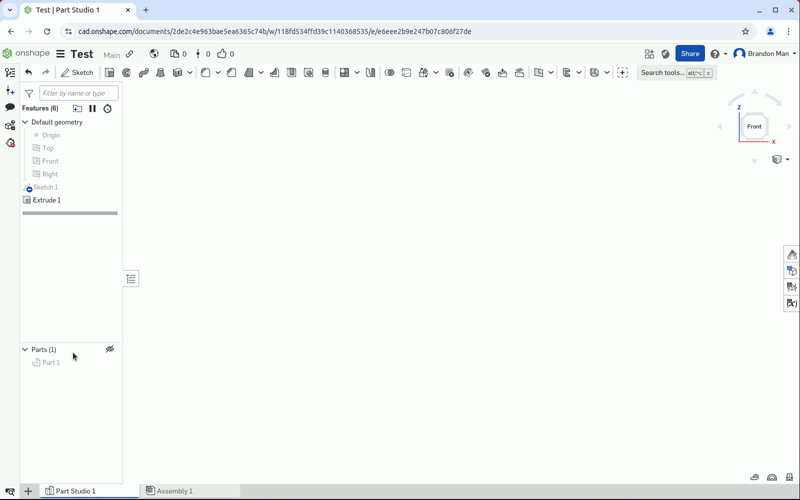
key_down(shift)
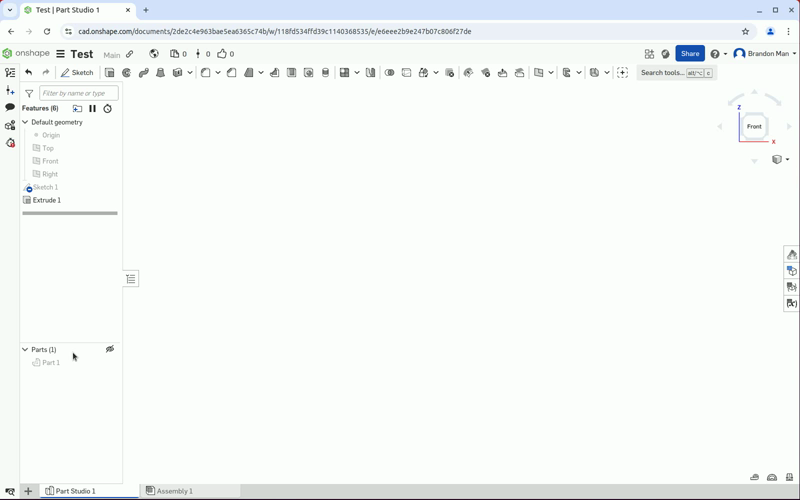
key(down)
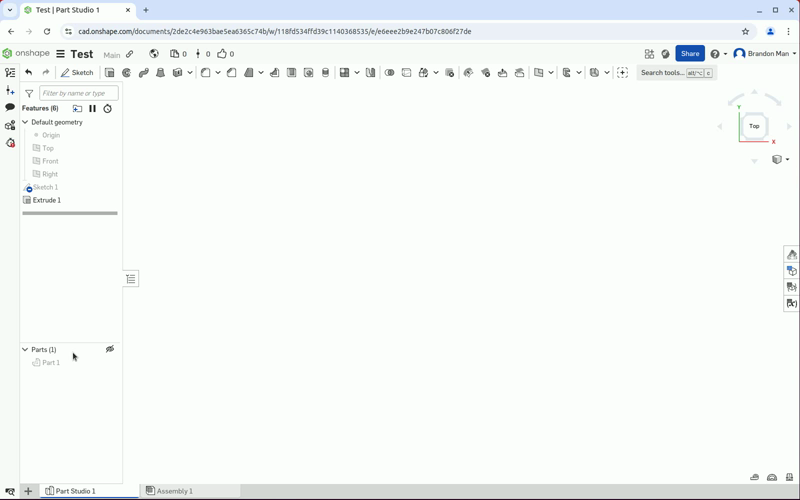
key_up(shift)
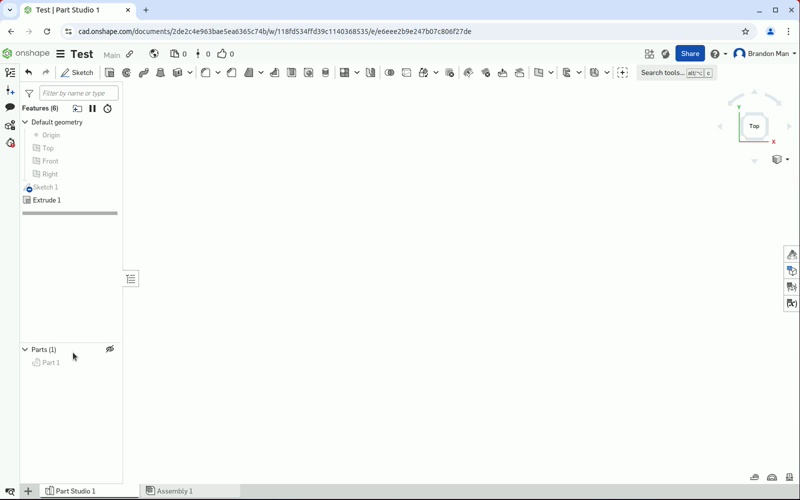
mouse_move(73, 352)
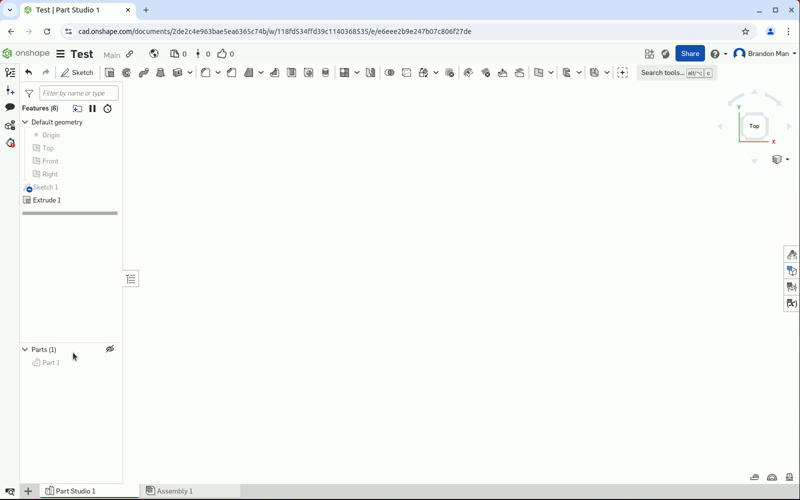
key(shift+y)
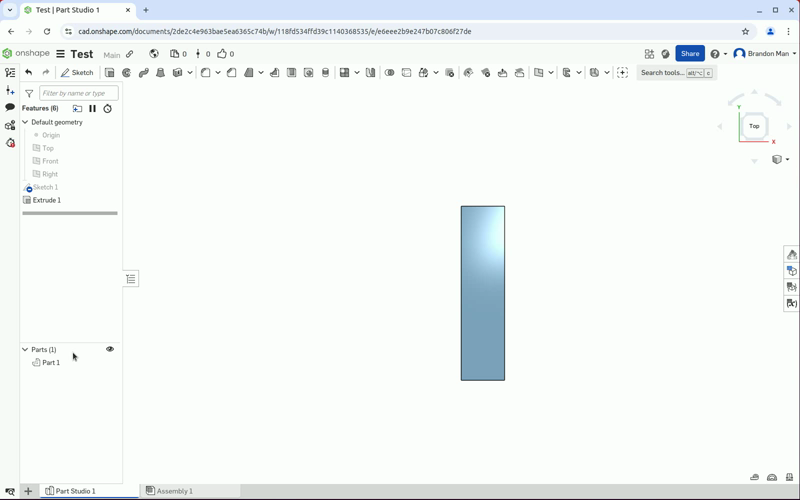
mouse_move(541, 75)
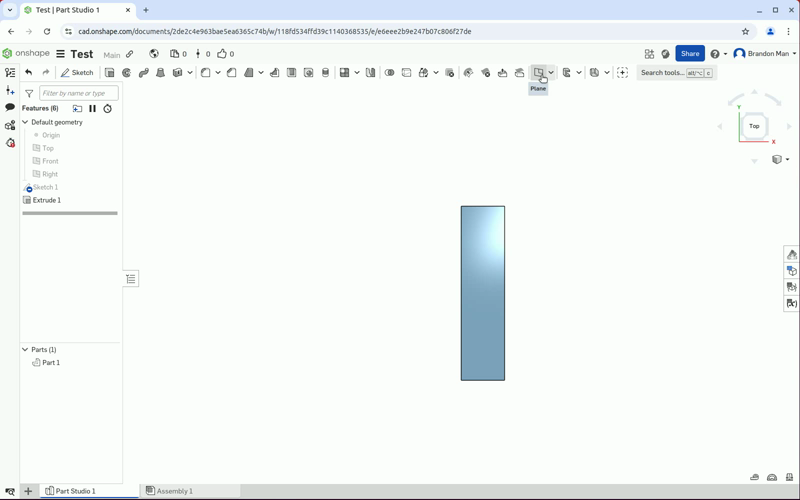
click(541, 75)
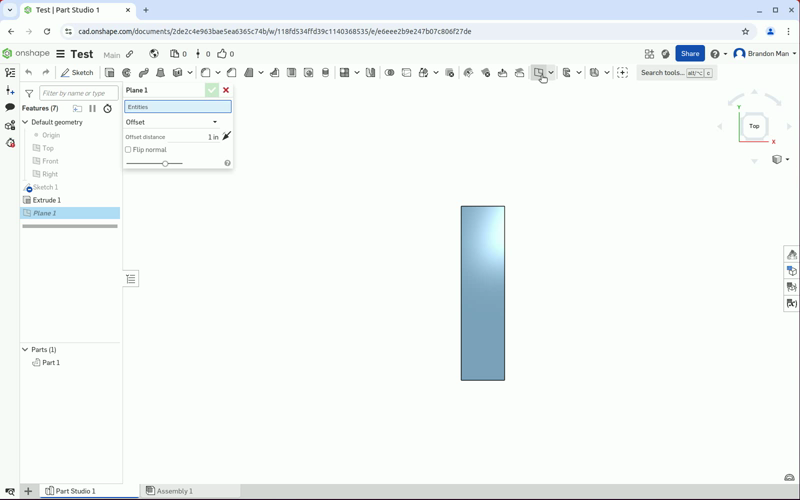
mouse_move(73, 150)
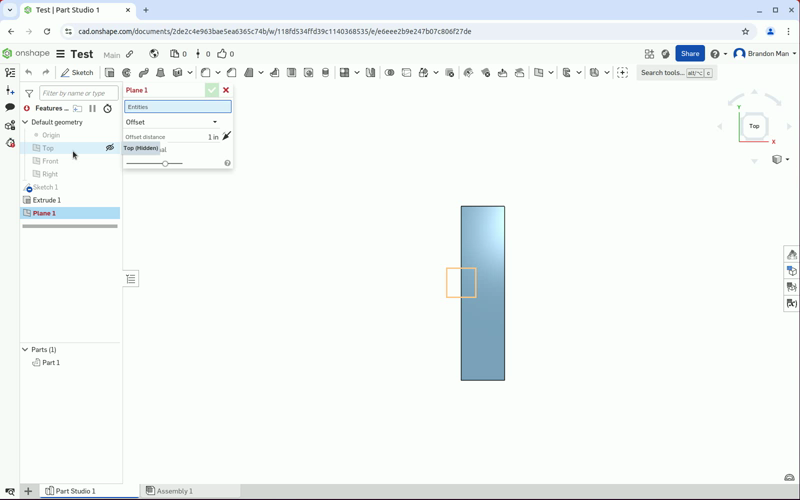
click(73, 150)
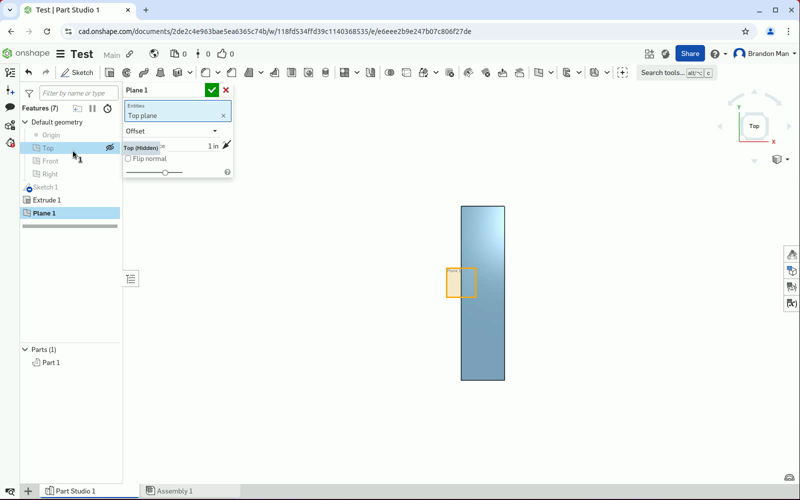
key(tab, 2)
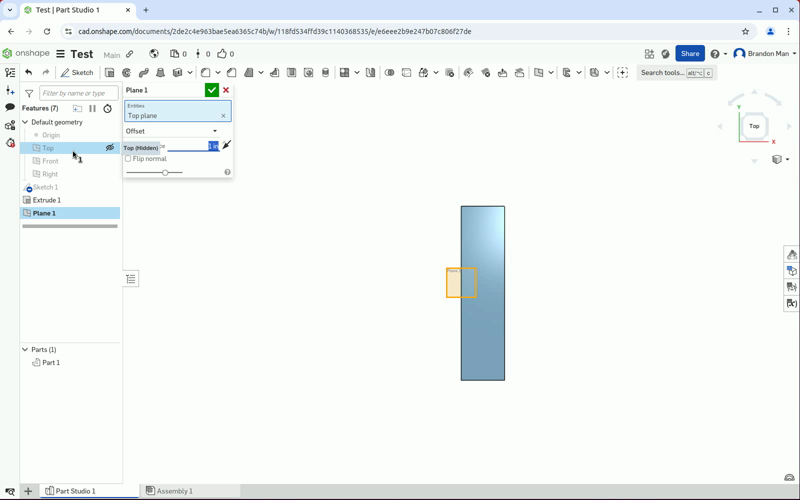
text(5.053)
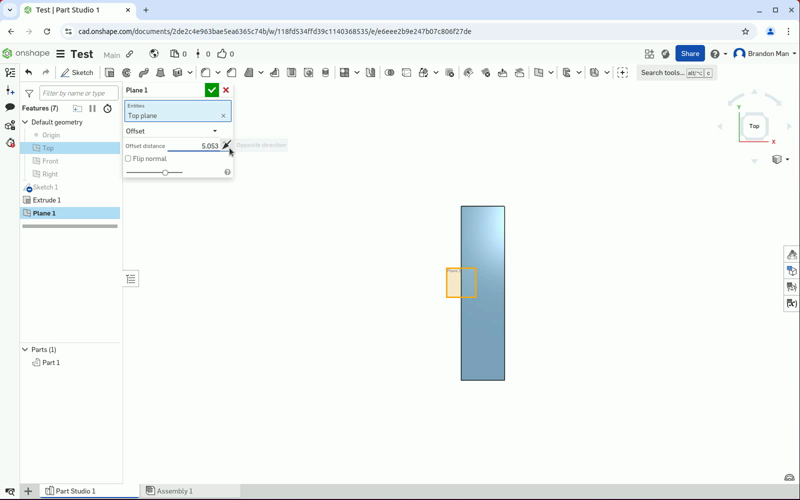
mouse_move(229, 147)
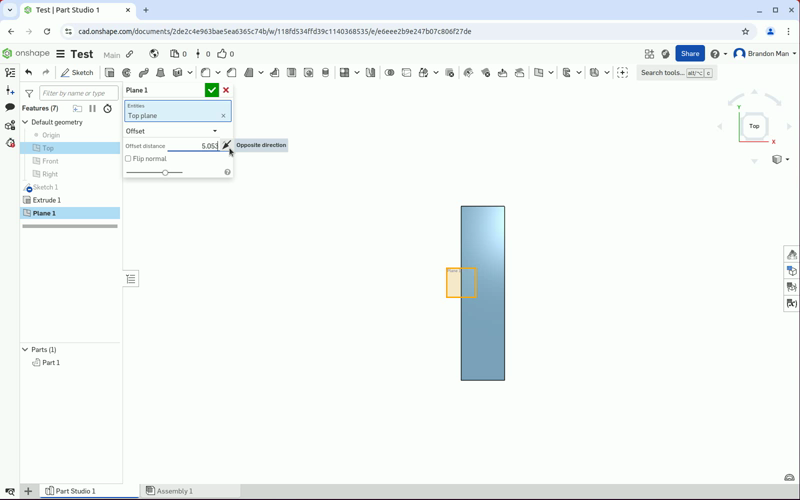
click(229, 147)
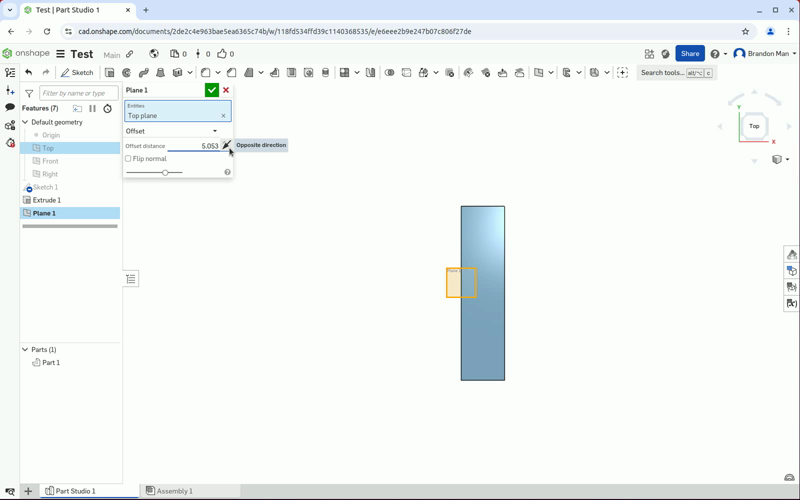
key(enter, 2)
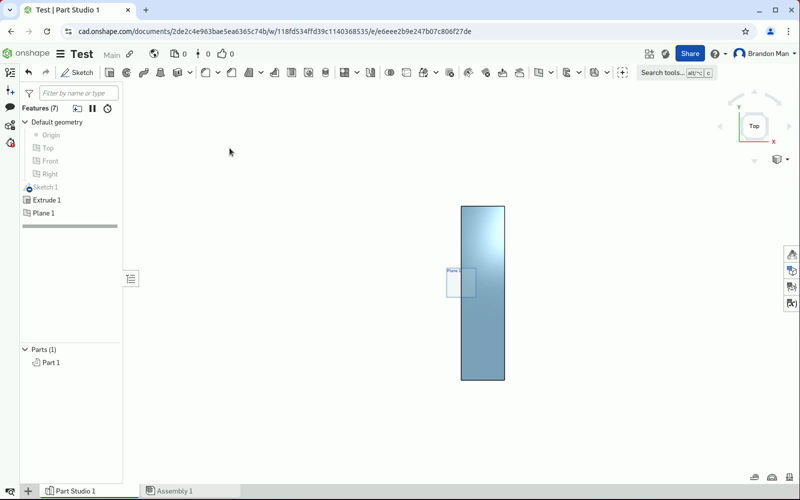
key(shift+s)
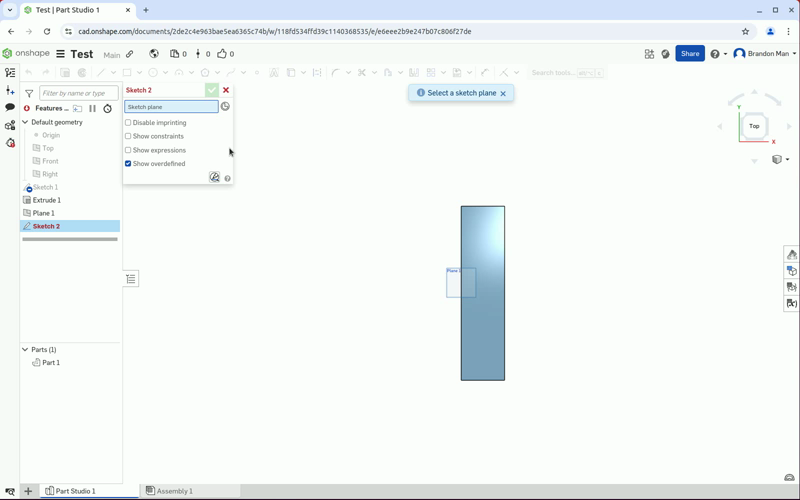
mouse_move(73, 215)
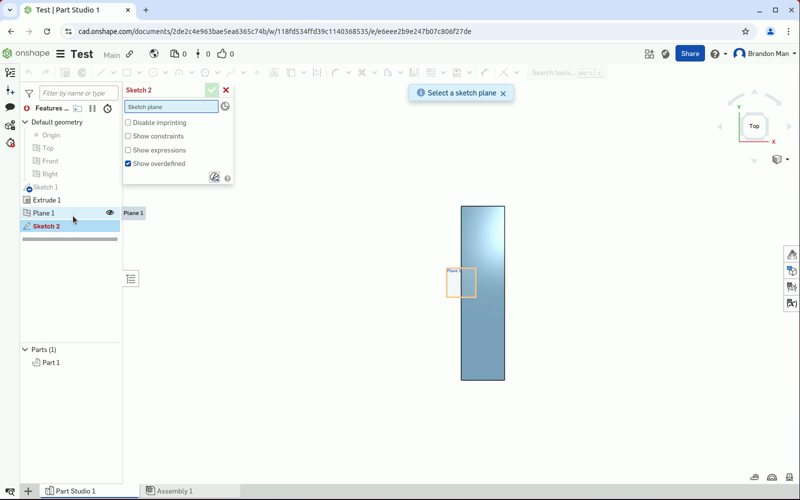
click(73, 215)
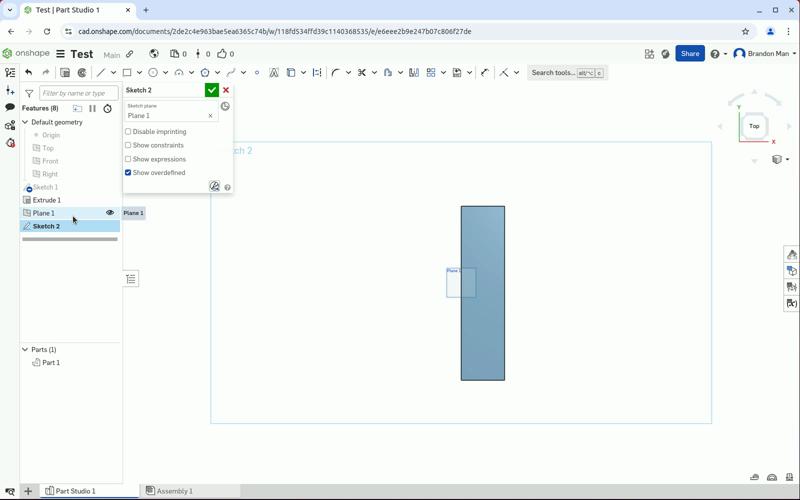
mouse_move(73, 352)
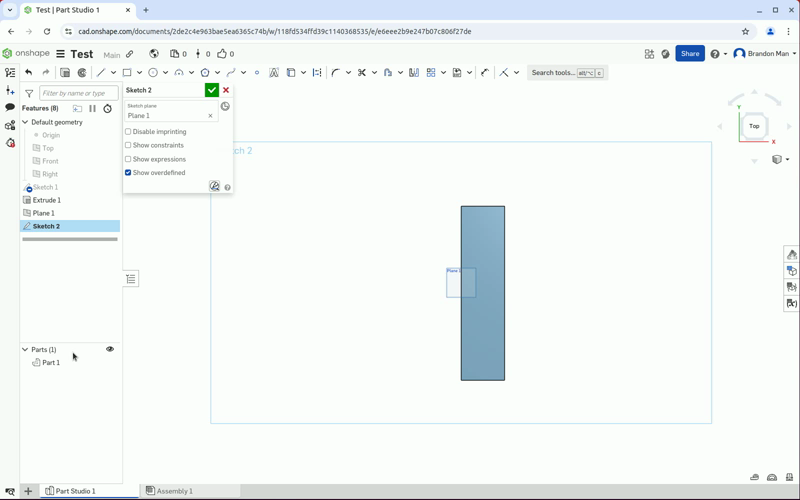
key(y)
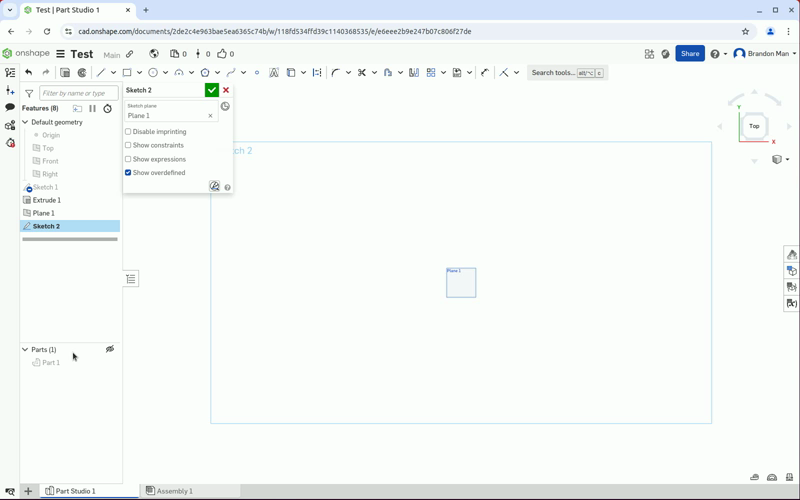
key(c)
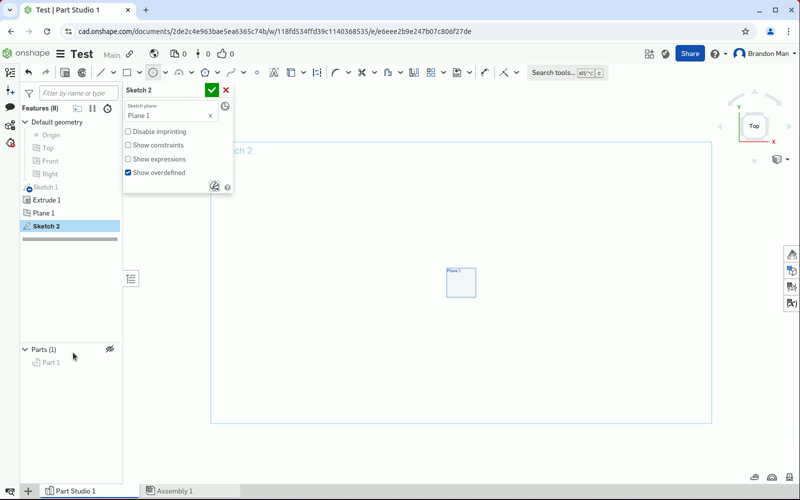
key_down(shift)
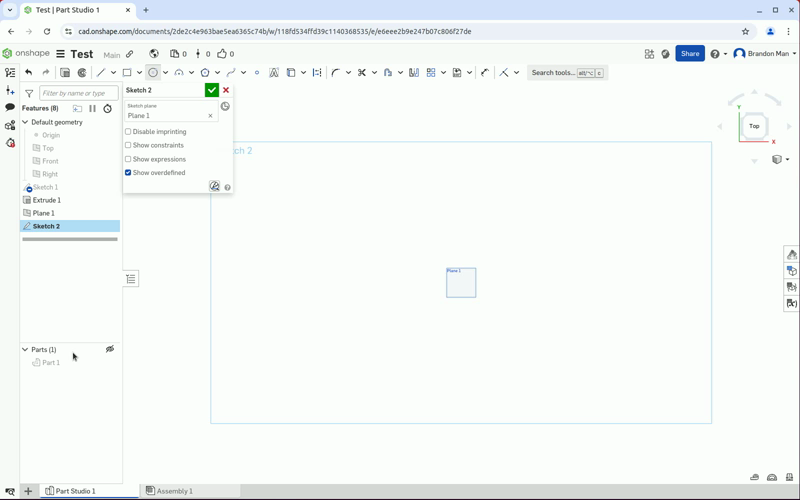
mouse_move(483, 321)
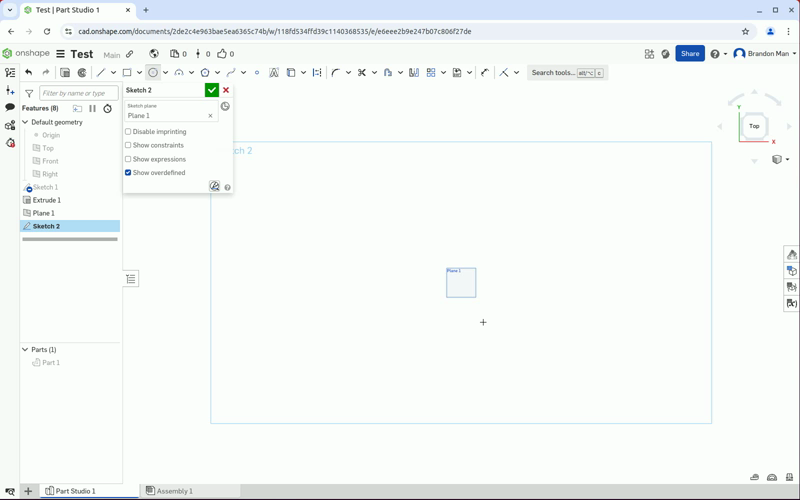
click(483, 321)
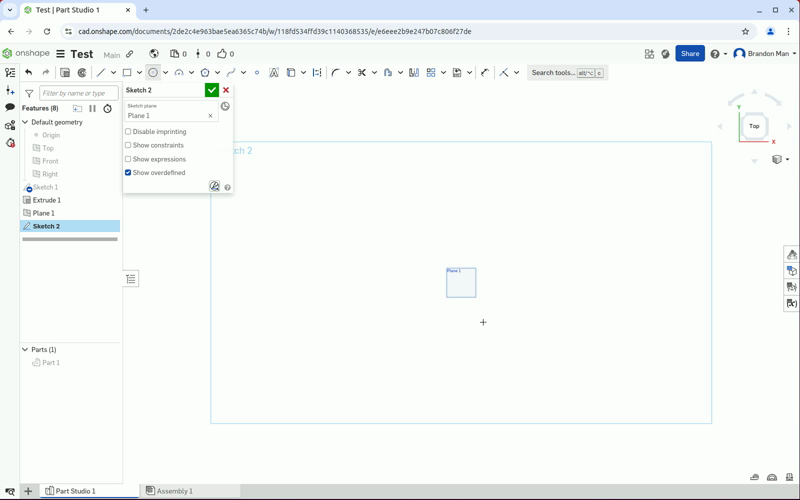
key_up(shift)
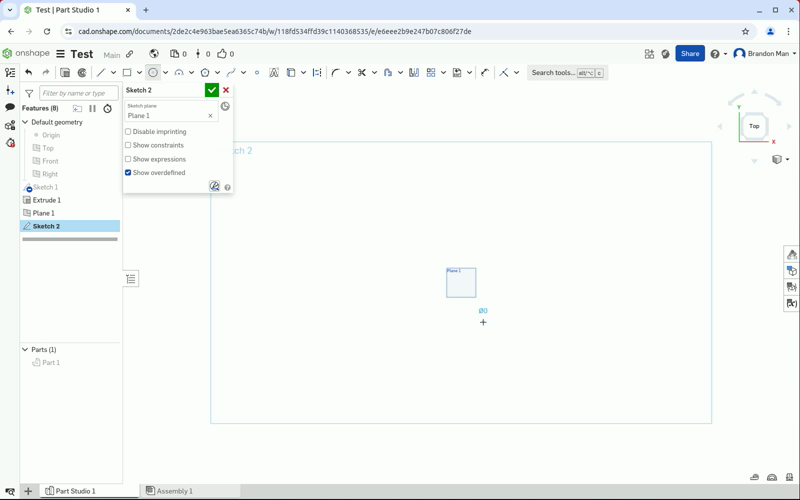
mouse_move(493, 321)
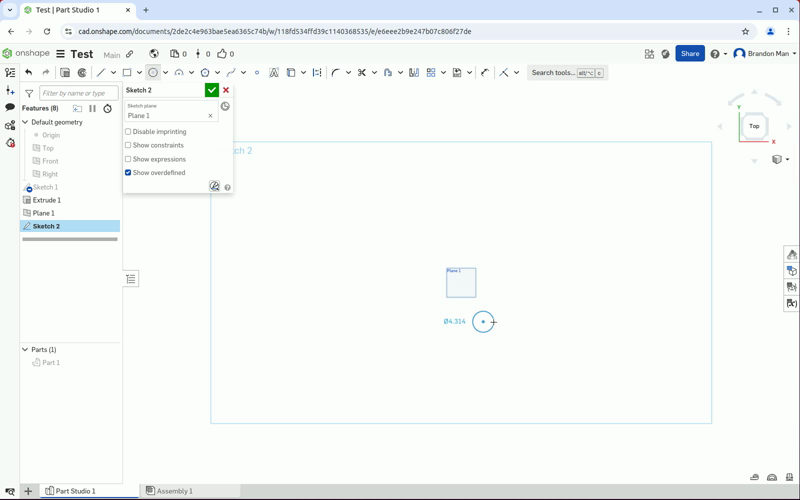
click(493, 321)
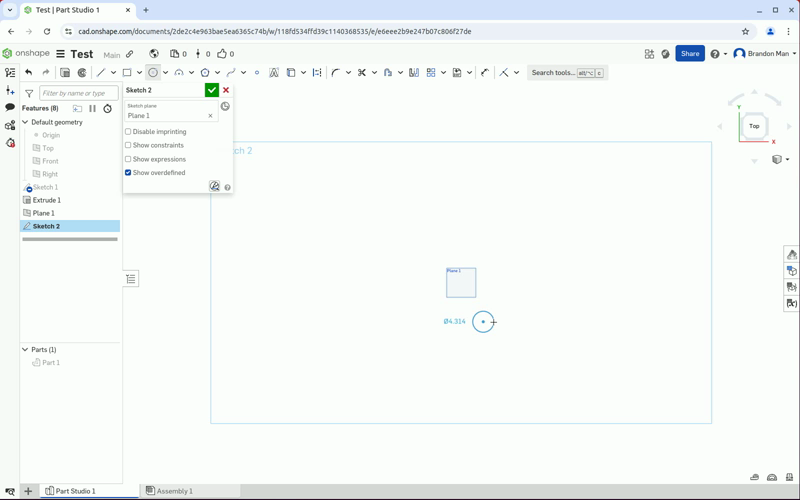
key(esc)
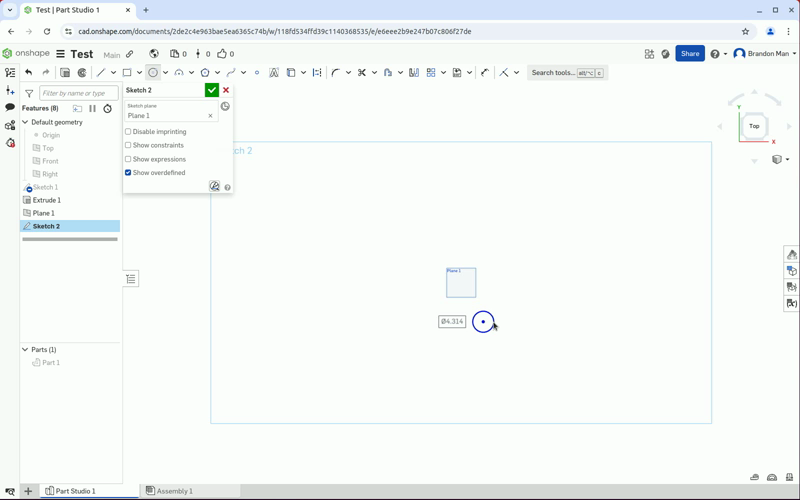
mouse_move(478, 316)
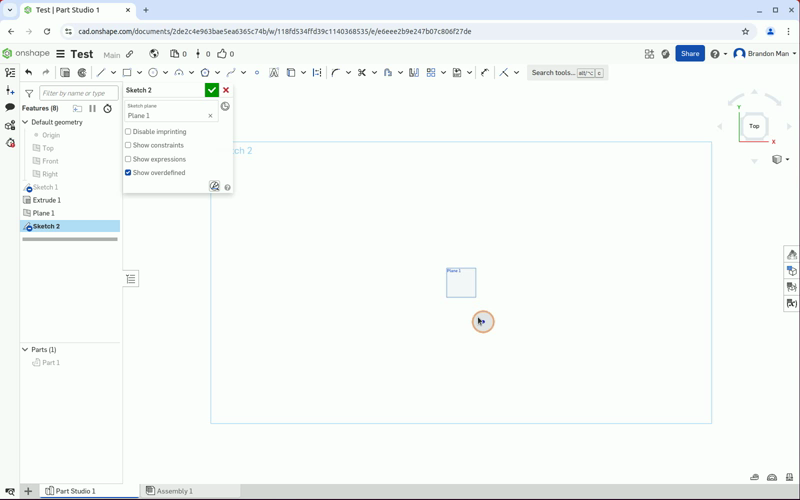
scroll(6)
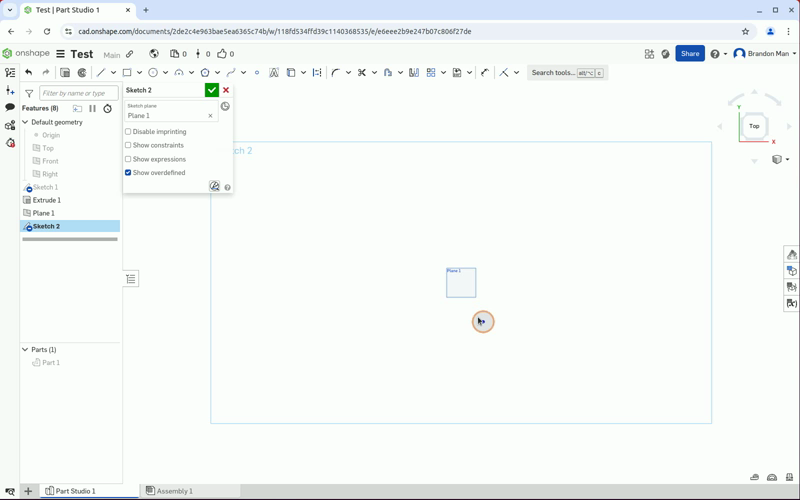
scroll(6)
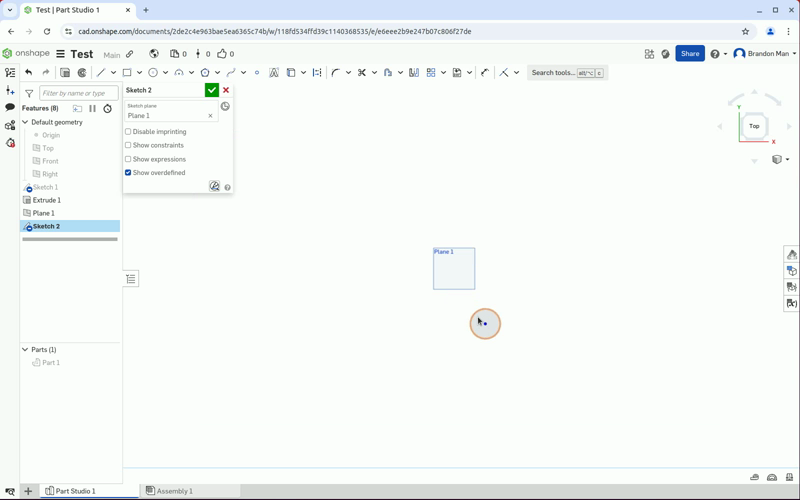
scroll(6)
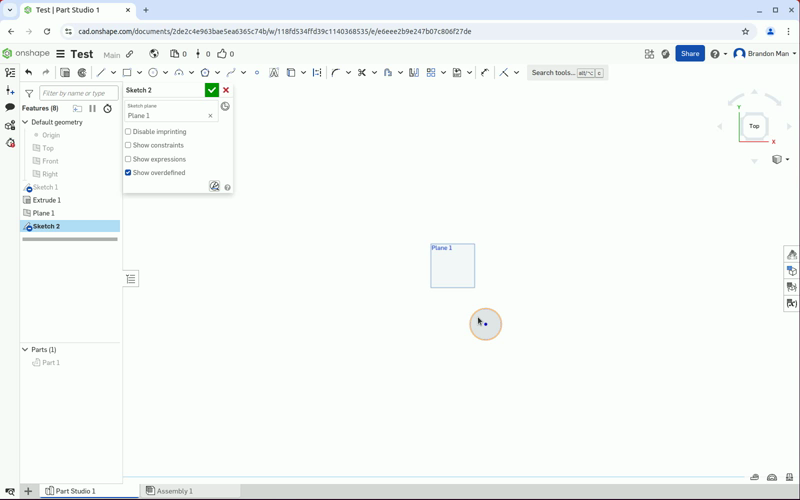
scroll(6)
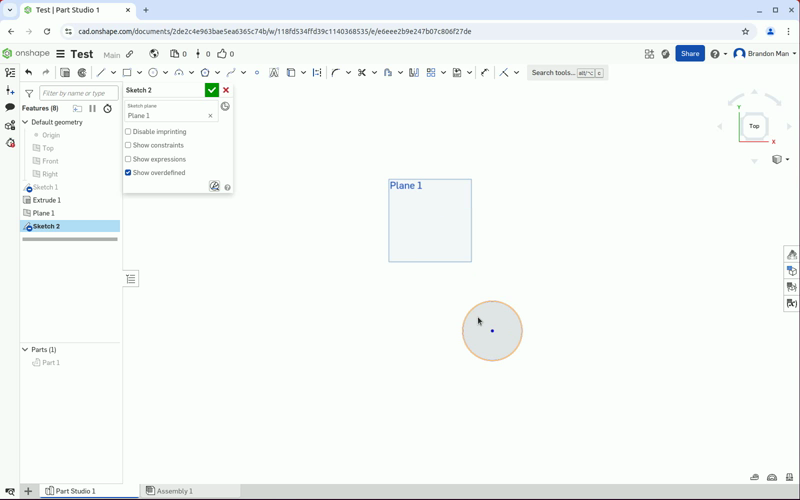
scroll(6)
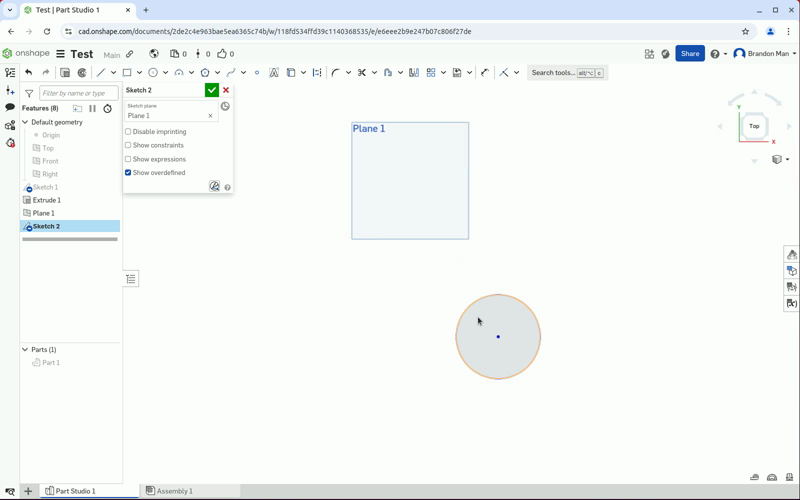
scroll(6)
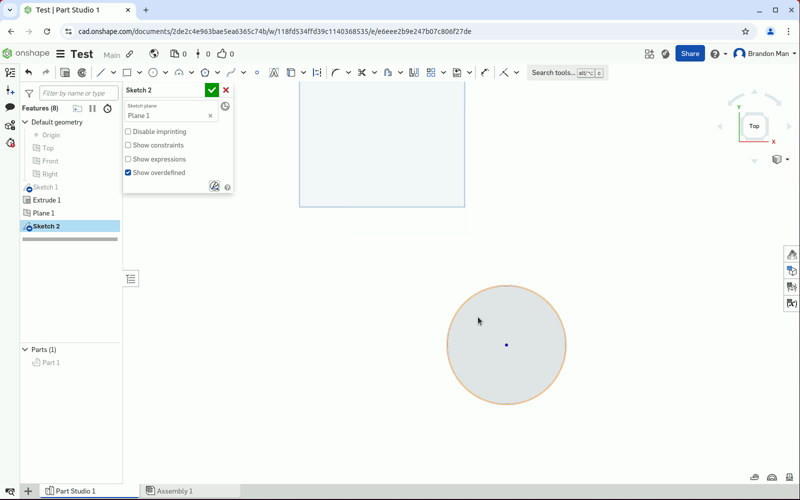
scroll(6)
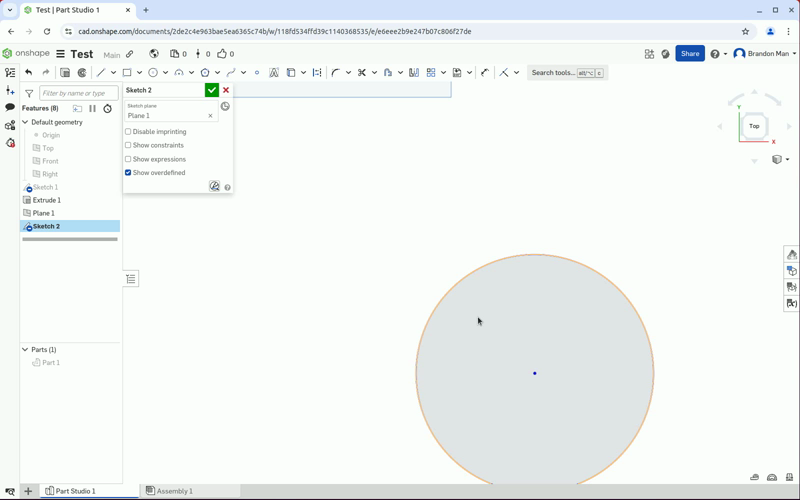
click(478, 316)
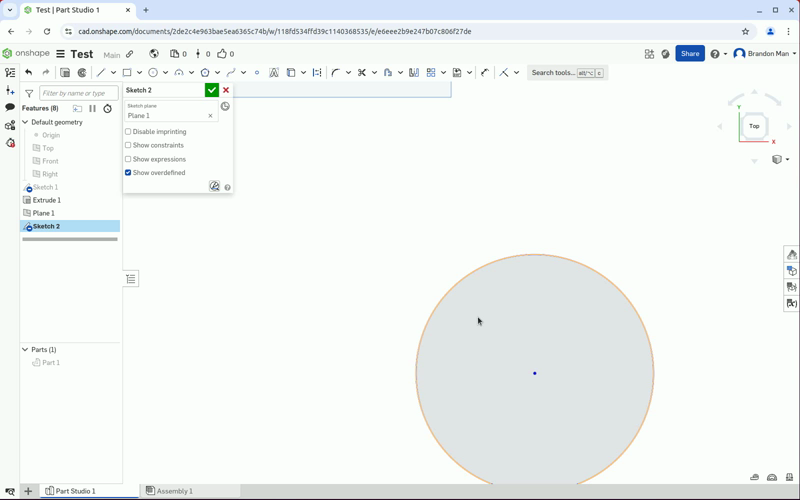
scroll(-6)
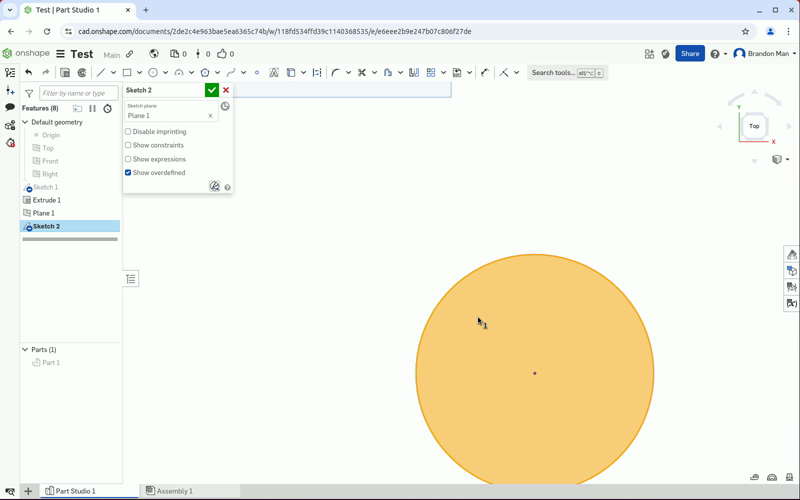
scroll(-6)
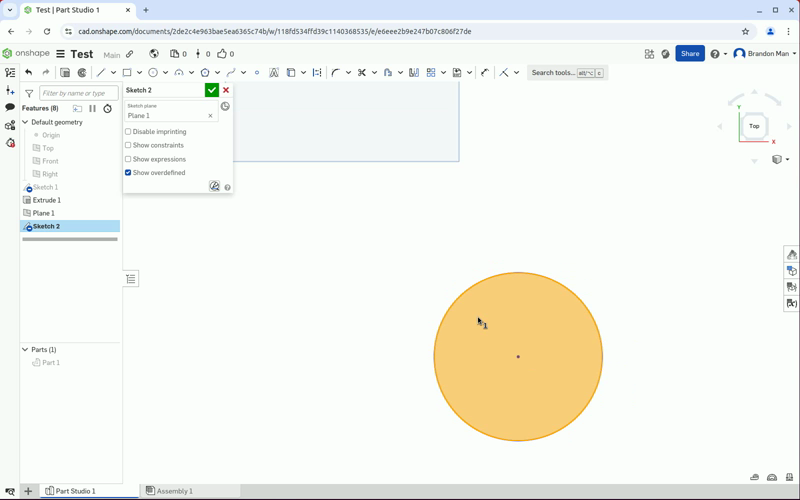
scroll(-6)
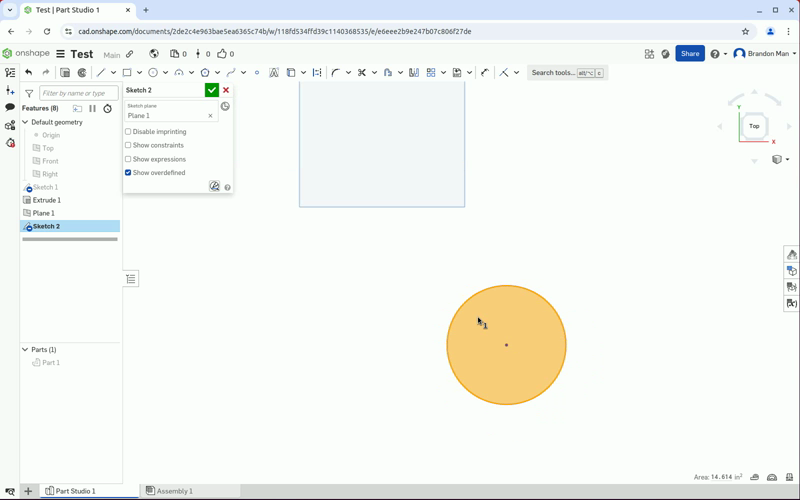
scroll(-6)
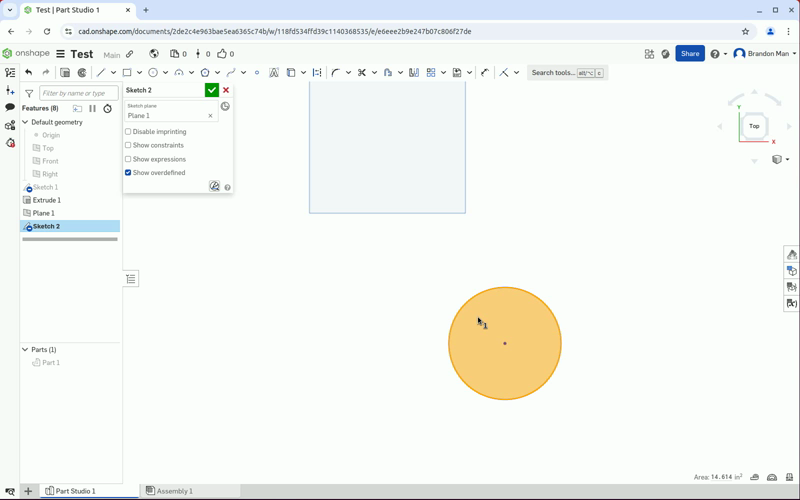
scroll(-6)
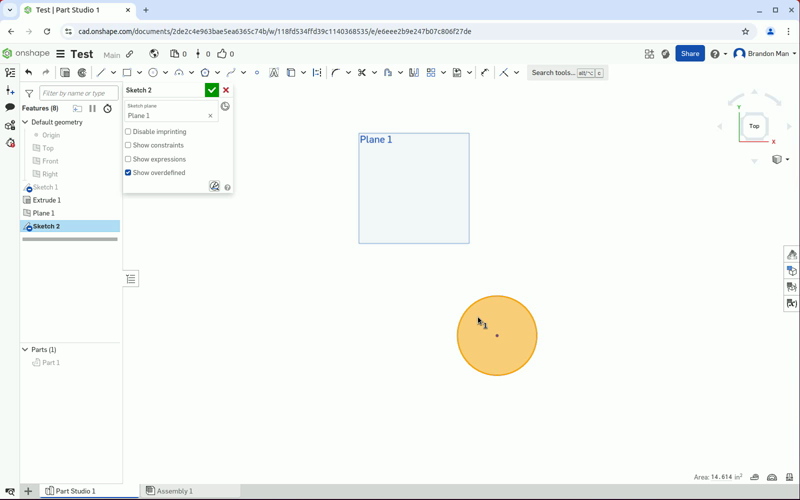
scroll(-6)
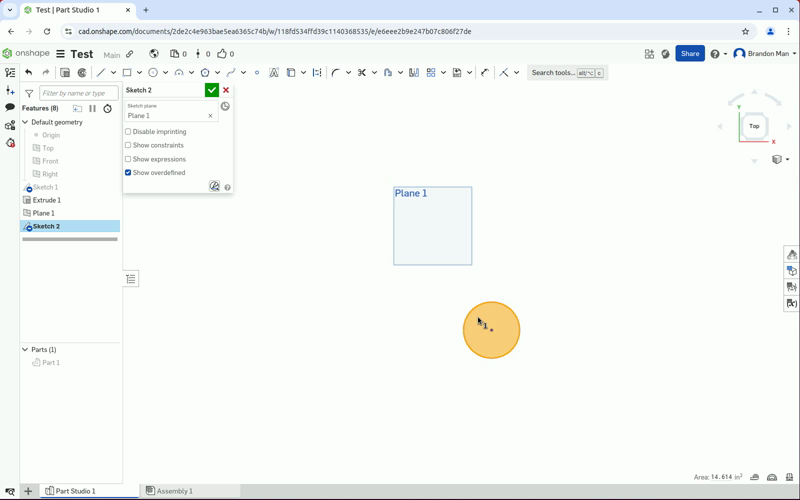
scroll(-6)
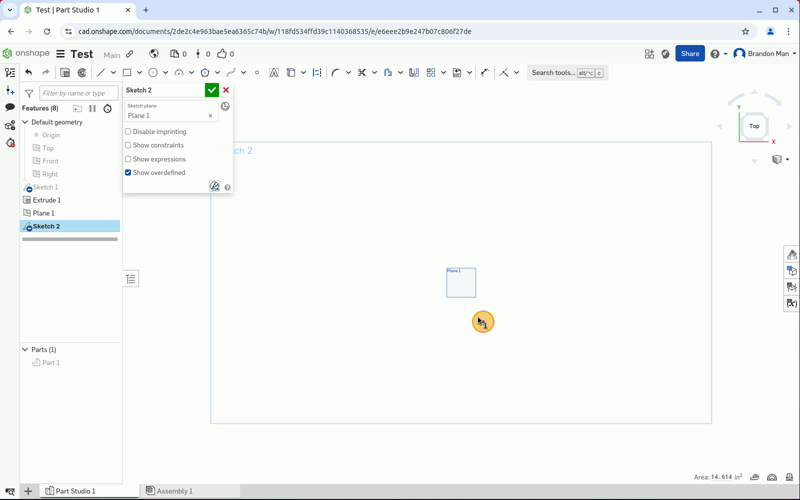
mouse_move(73, 352)
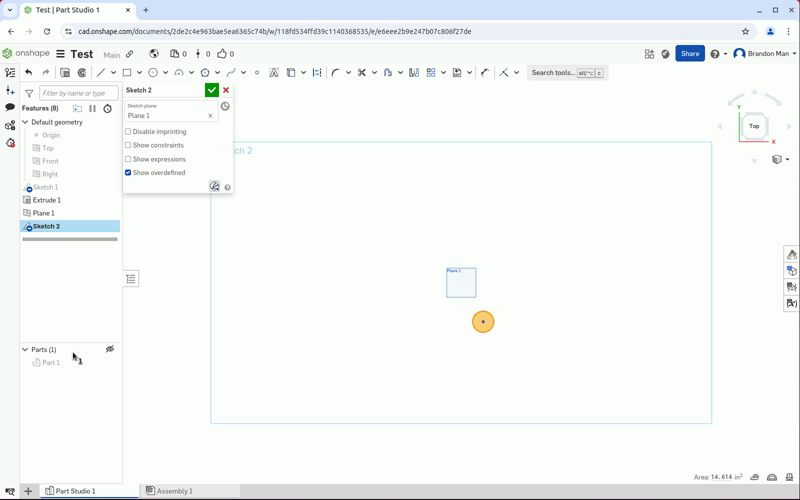
key(shift+y)
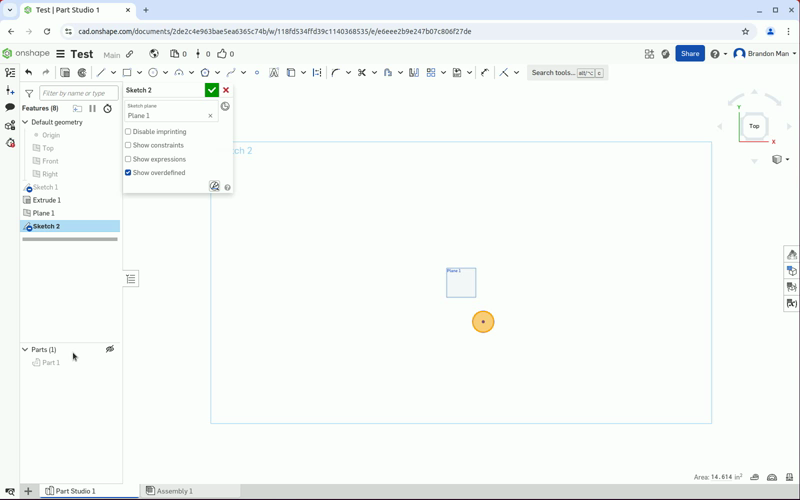
key(shift+e)
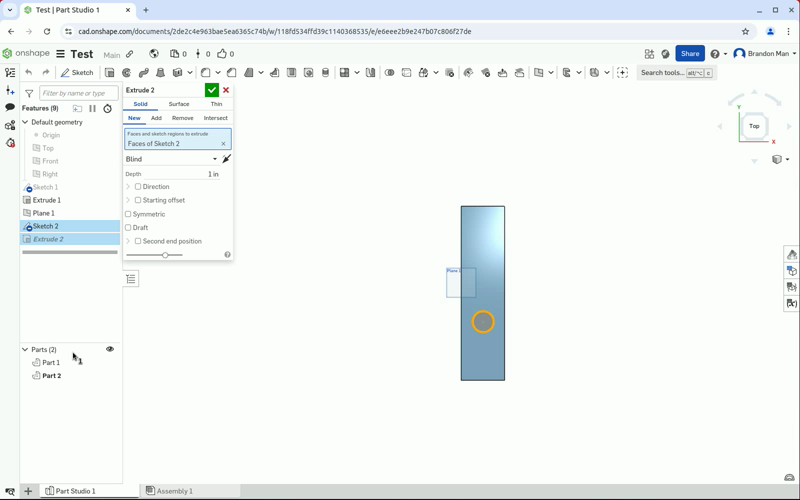
mouse_move(143, 106)
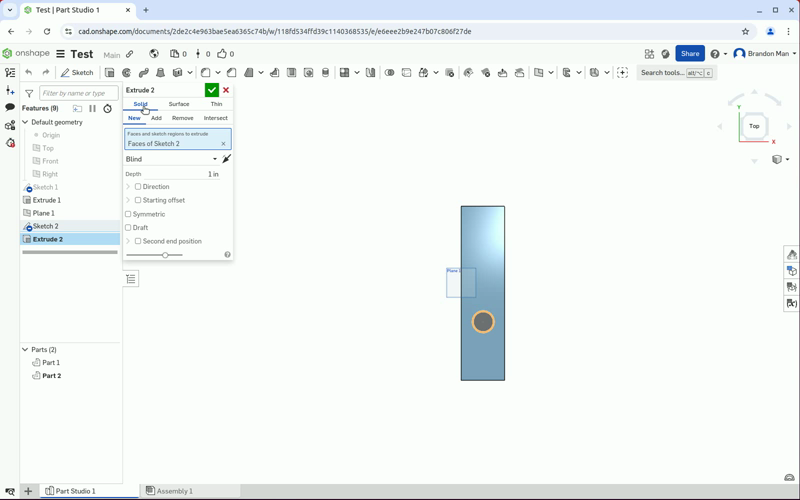
click(143, 106)
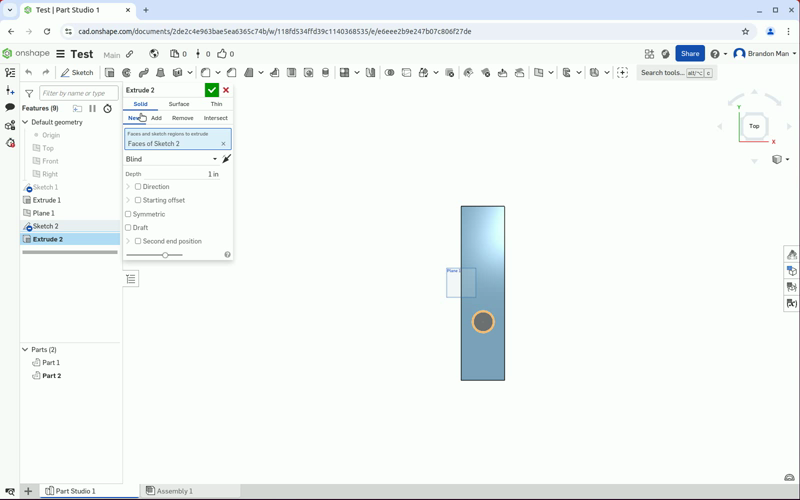
mouse_move(137, 120)
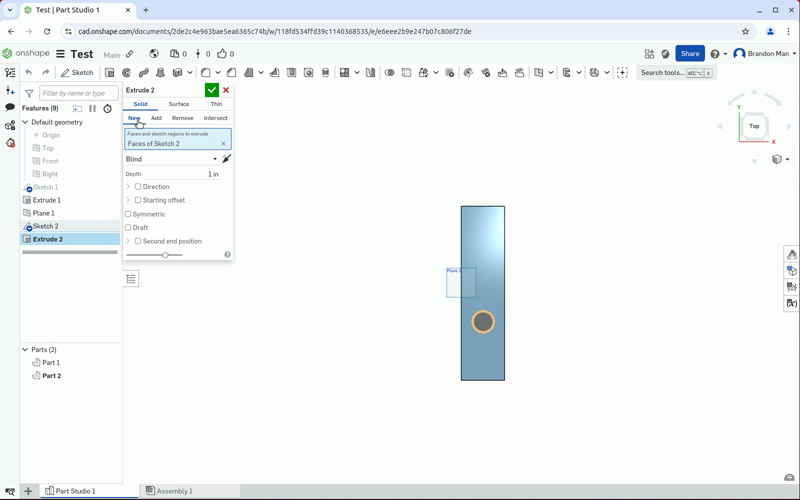
click(137, 120)
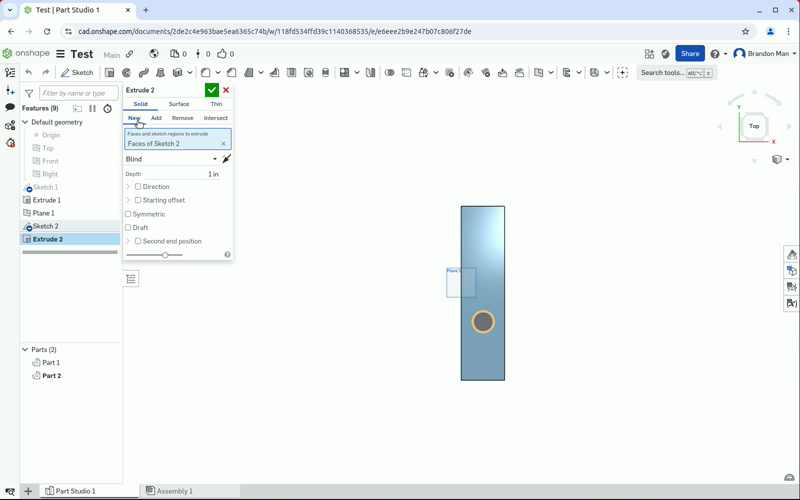
key(tab, 4)
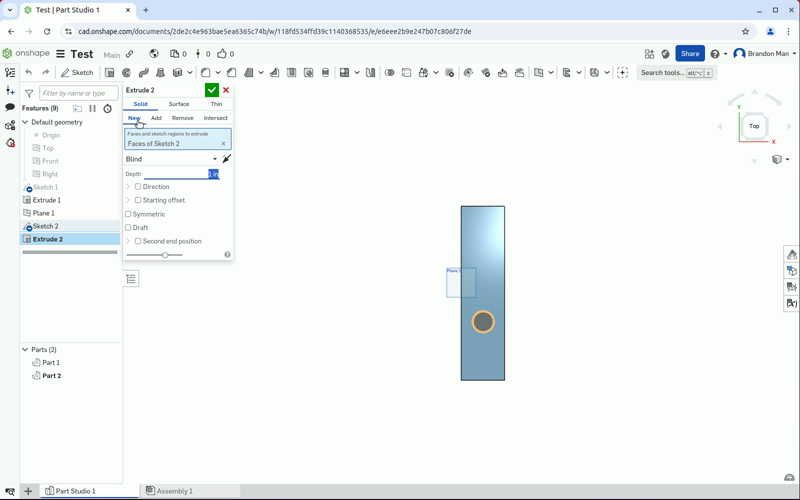
text(6.018)
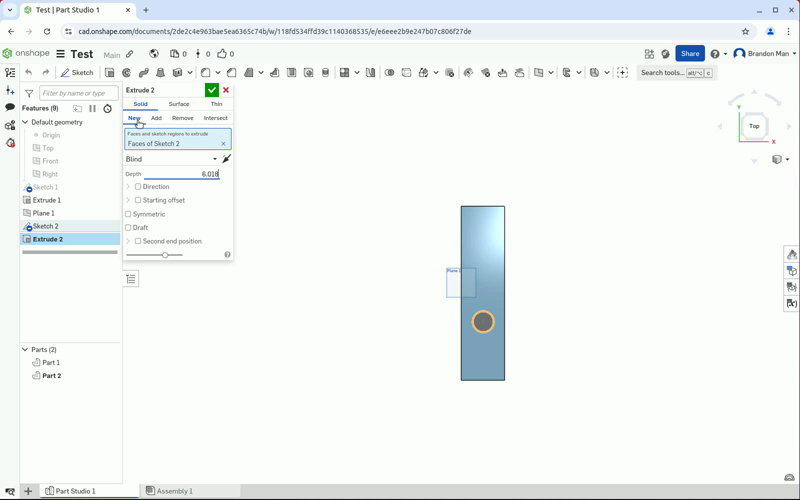
key(enter)
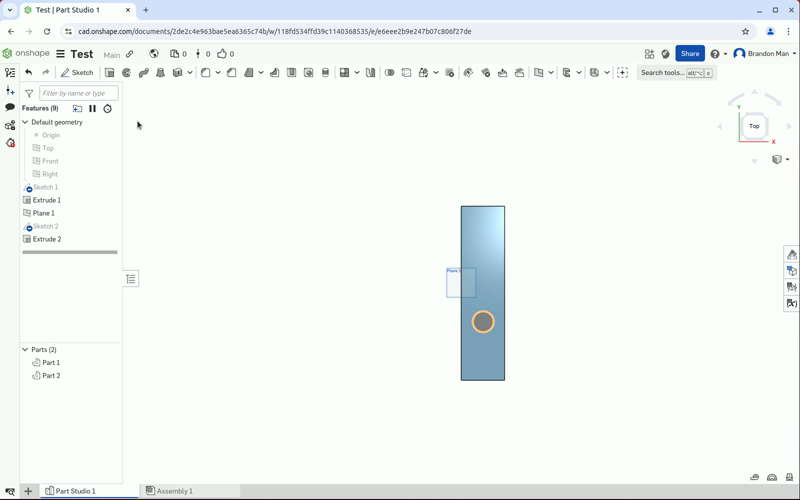
key(shift+h)
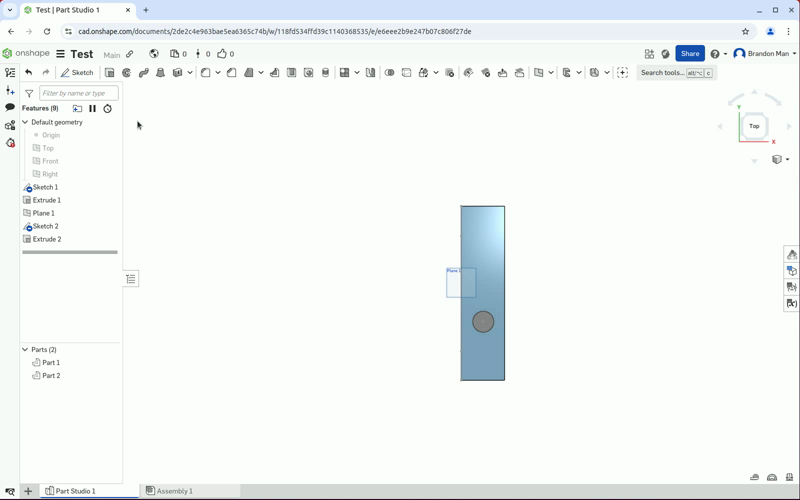
key(shift+h)
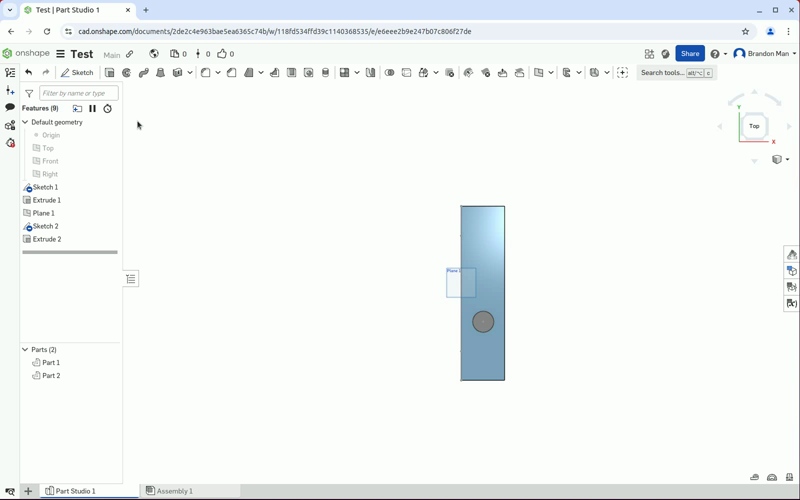
key(shift+7)
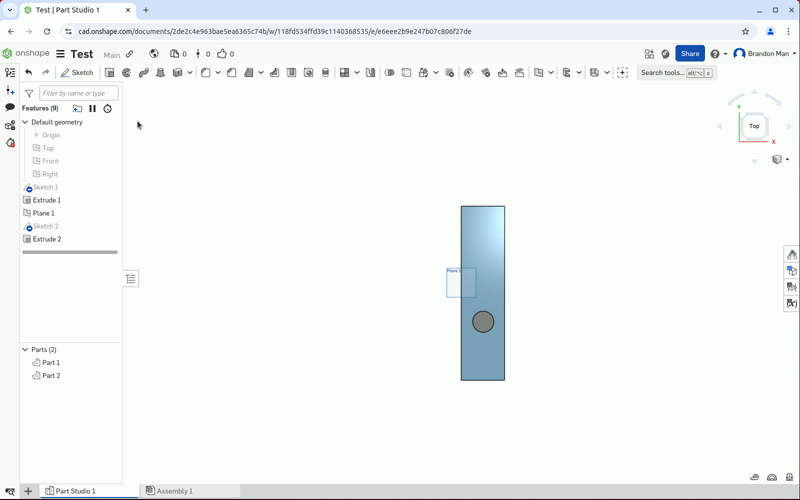
key(up, 3)
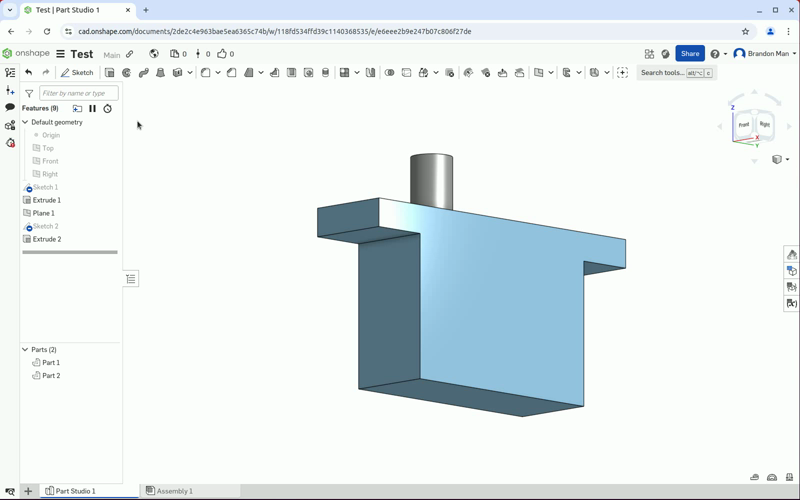
key(left, 3)
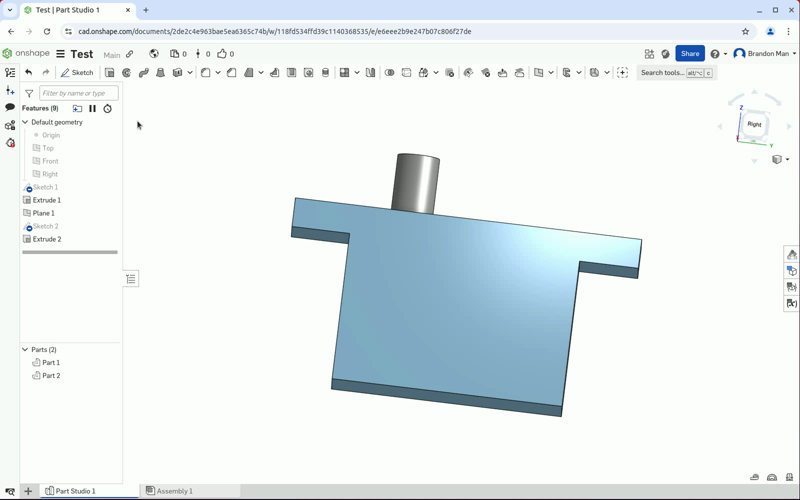
key(right, 3)
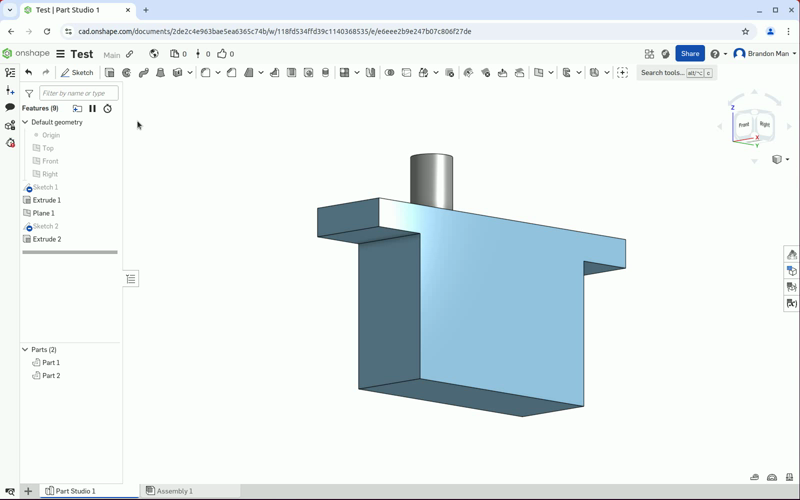
key(down, 3)
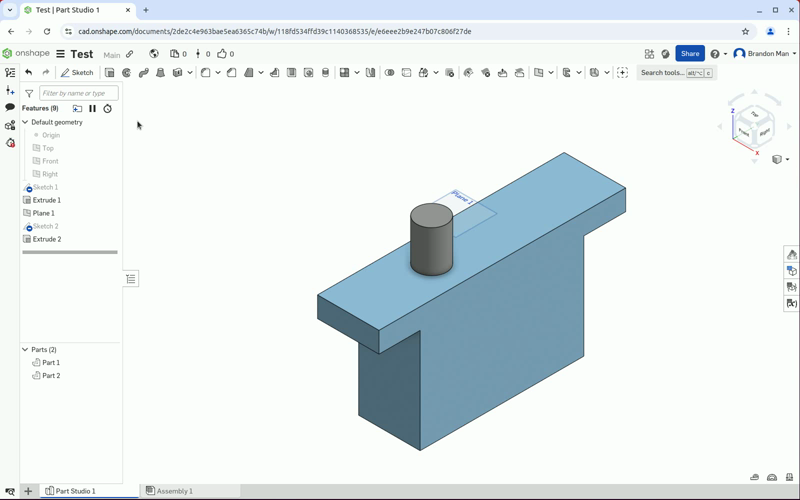
mouse_move(73, 189)
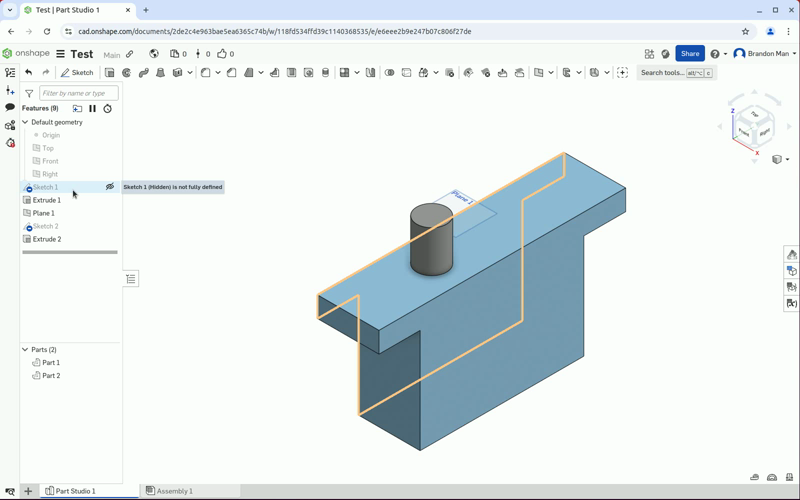
click(73, 189)